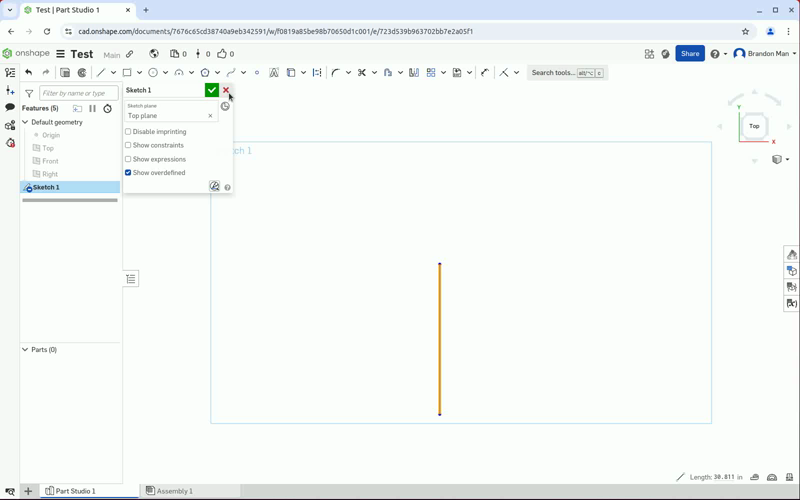
key(shift+h)
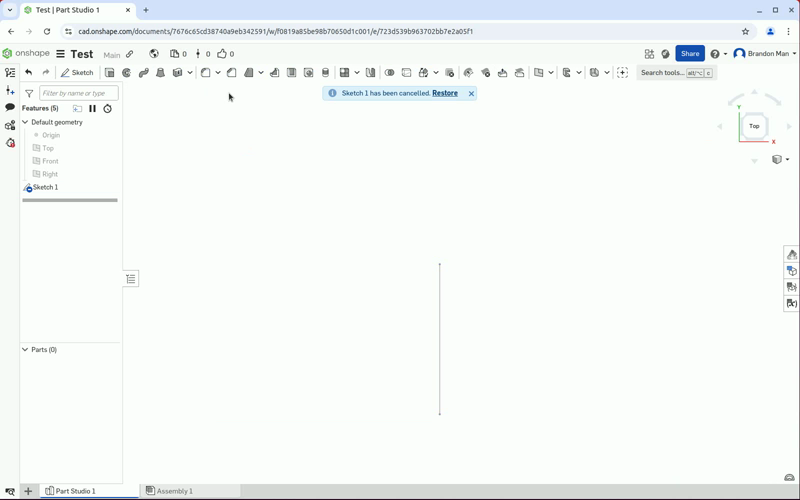
key(shift+s)
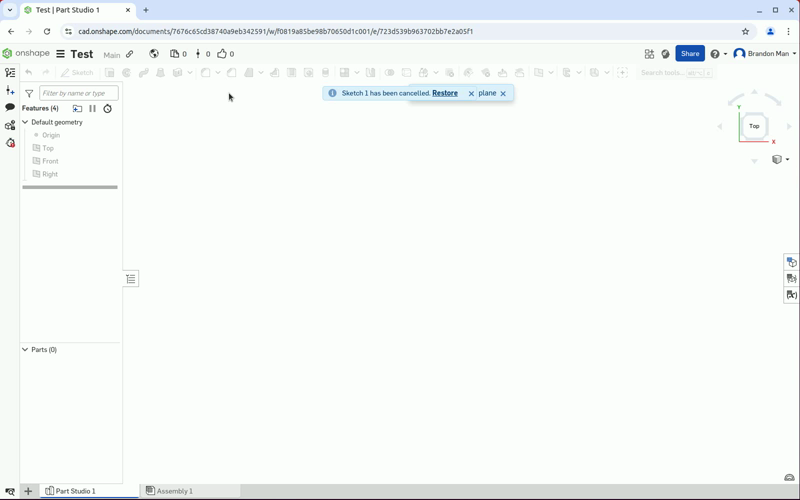
mouse_move(73, 150)
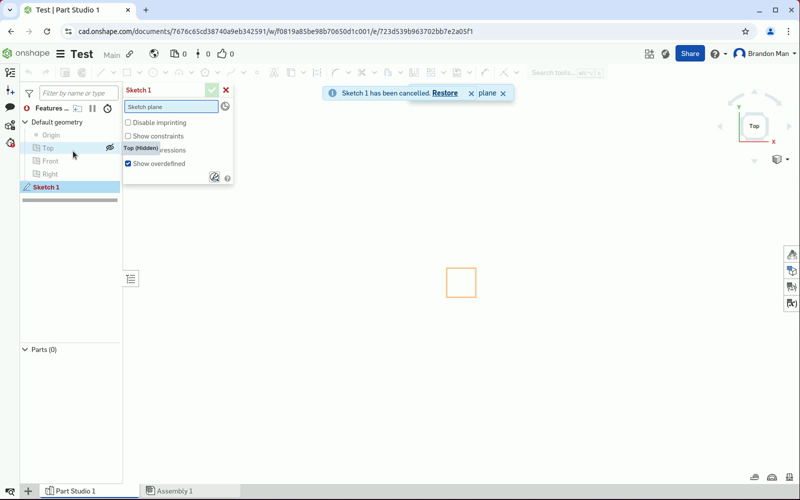
click(73, 150)
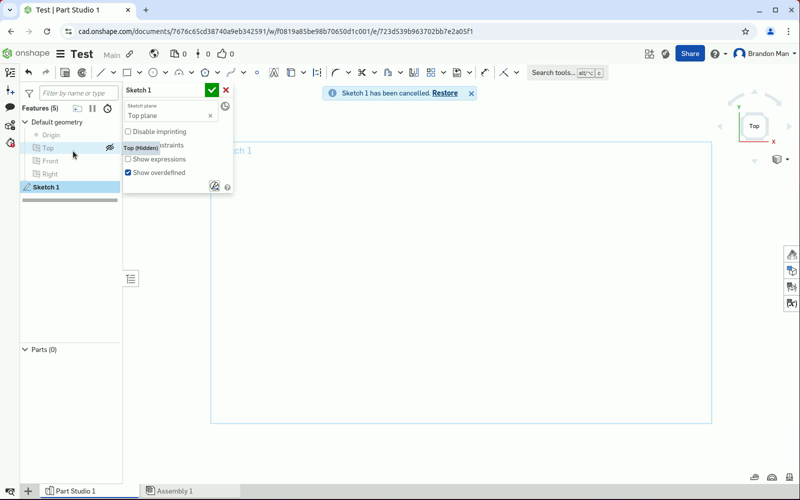
mouse_move(73, 352)
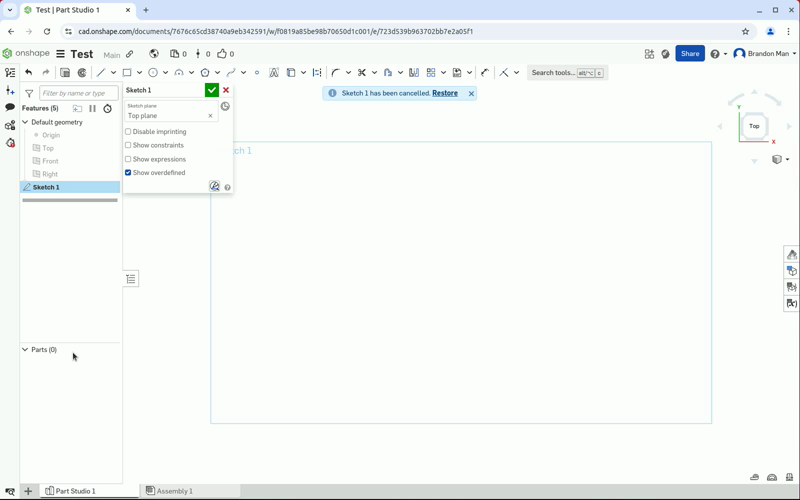
key(y)
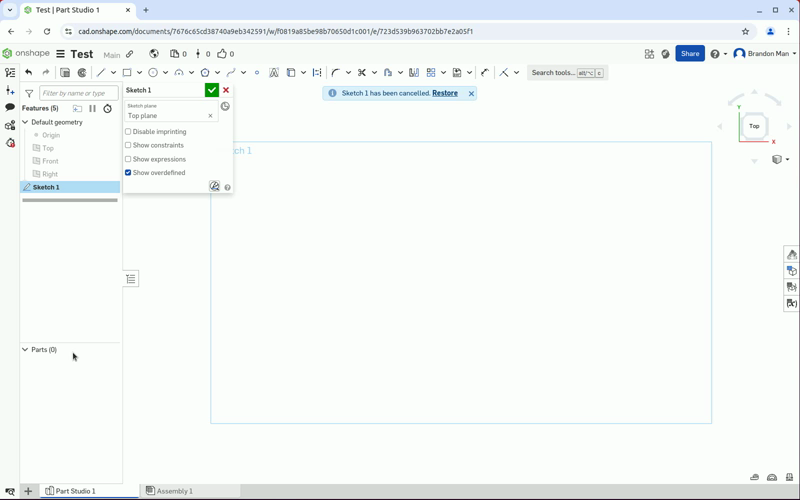
key(c)
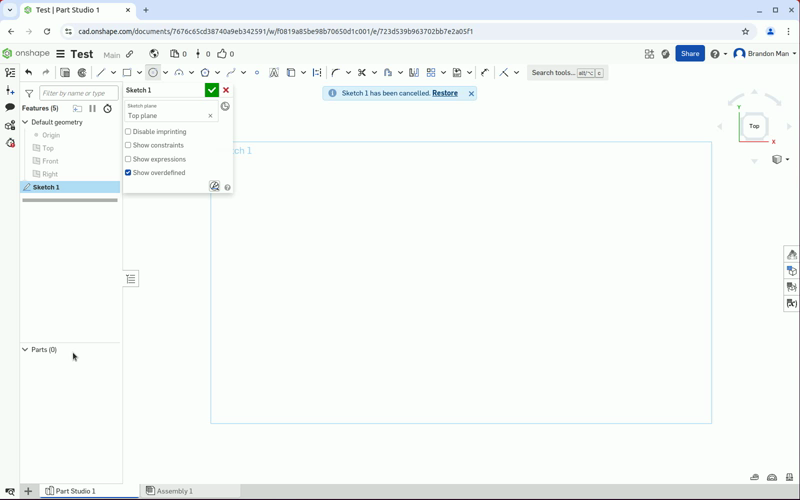
key_down(shift)
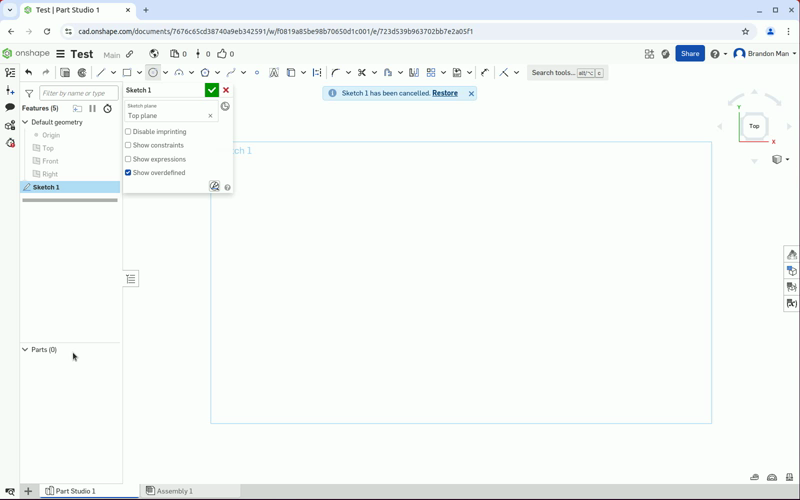
mouse_move(460, 282)
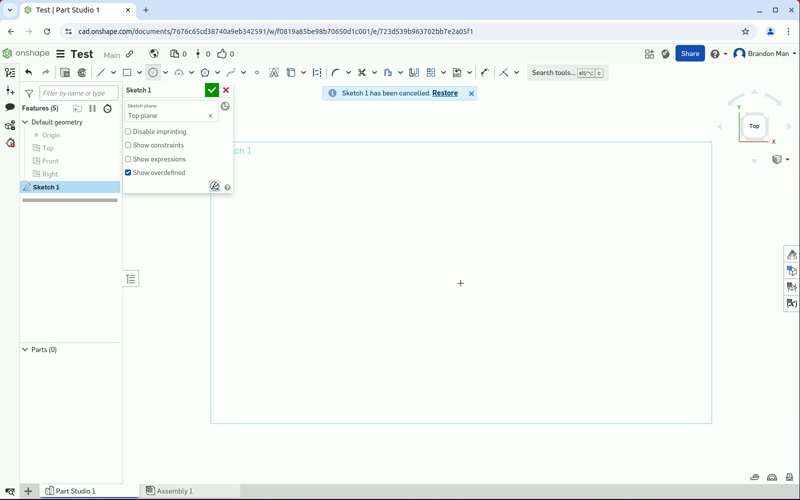
click(460, 282)
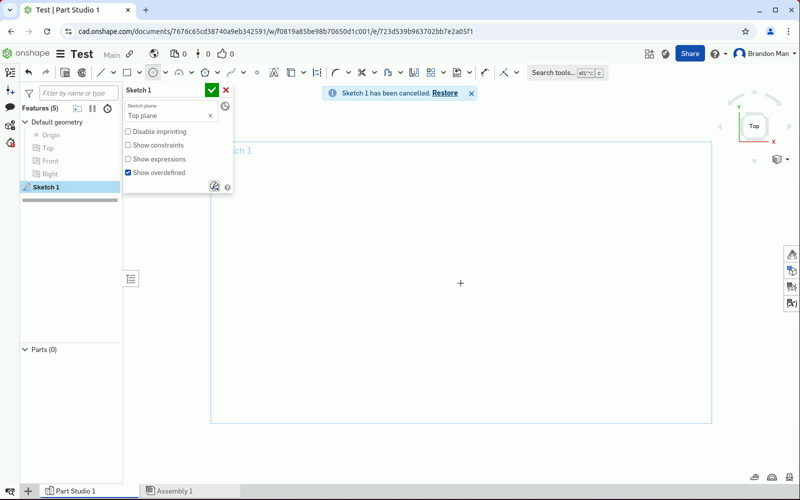
key_up(shift)
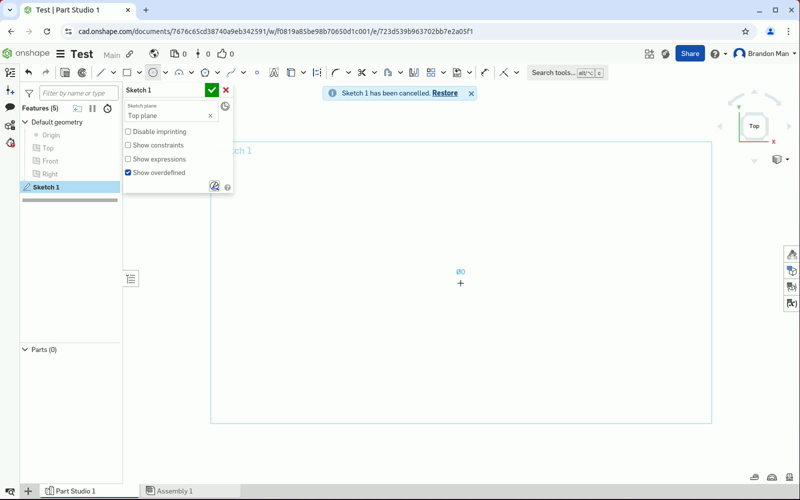
mouse_move(497, 282)
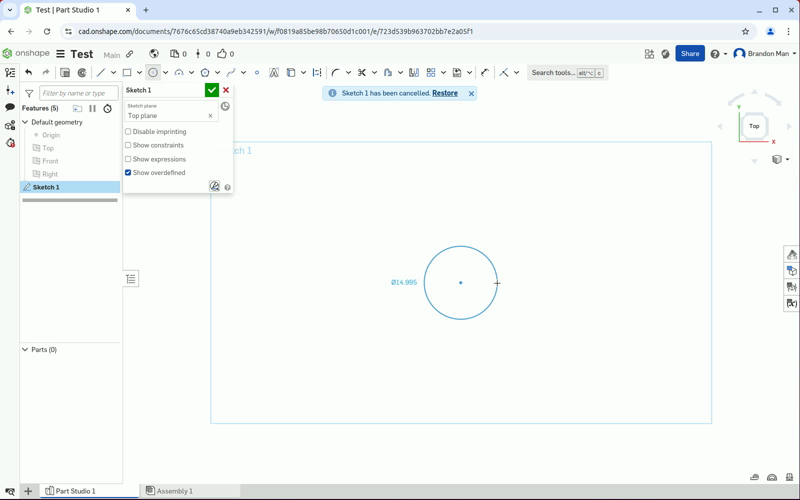
click(497, 282)
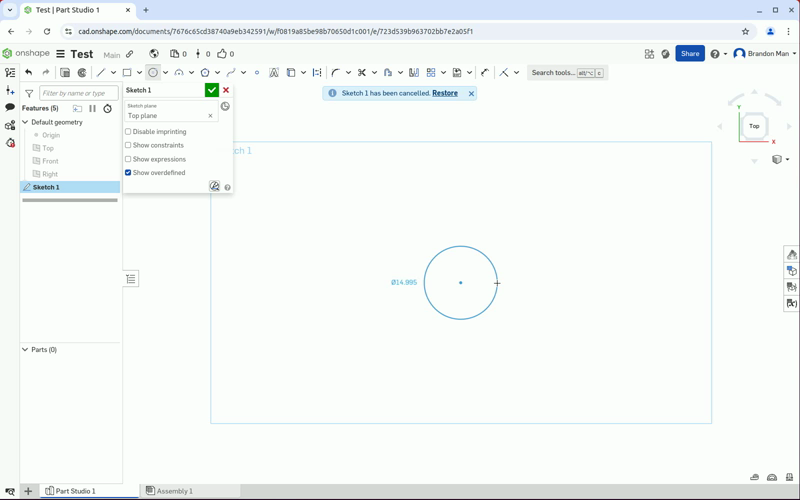
key(esc)
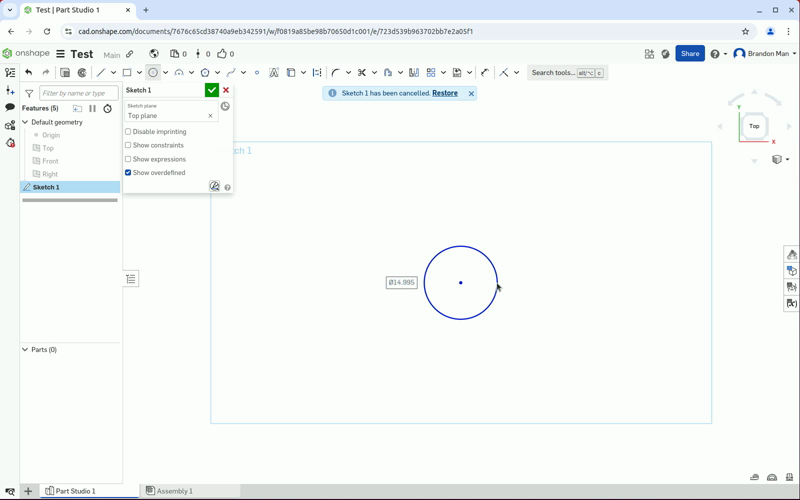
key(c)
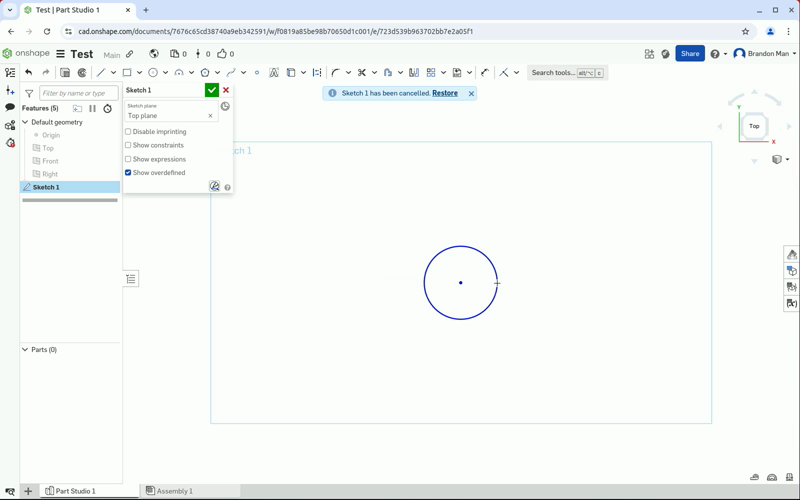
key_down(shift)
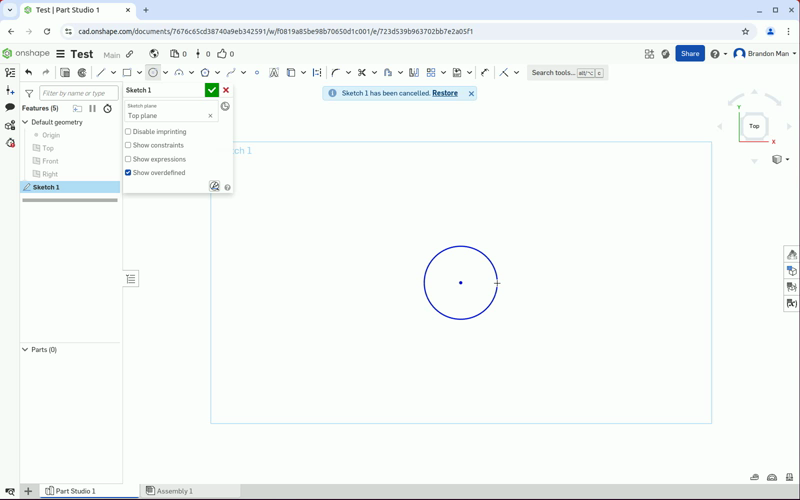
mouse_move(460, 282)
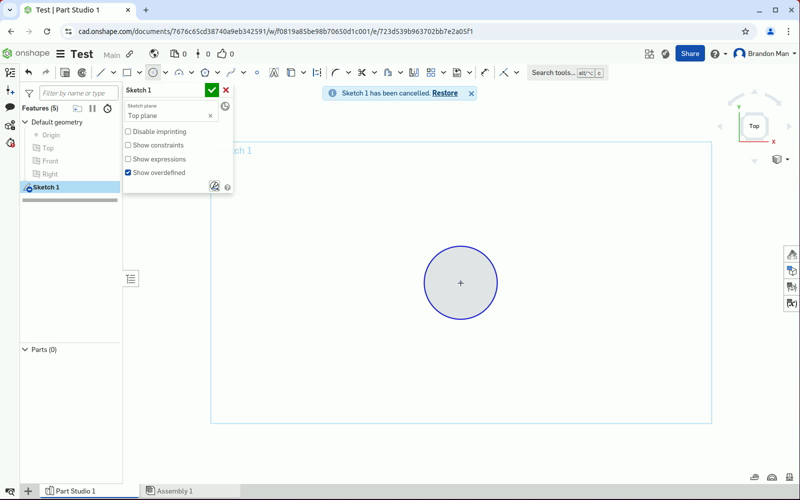
click(460, 282)
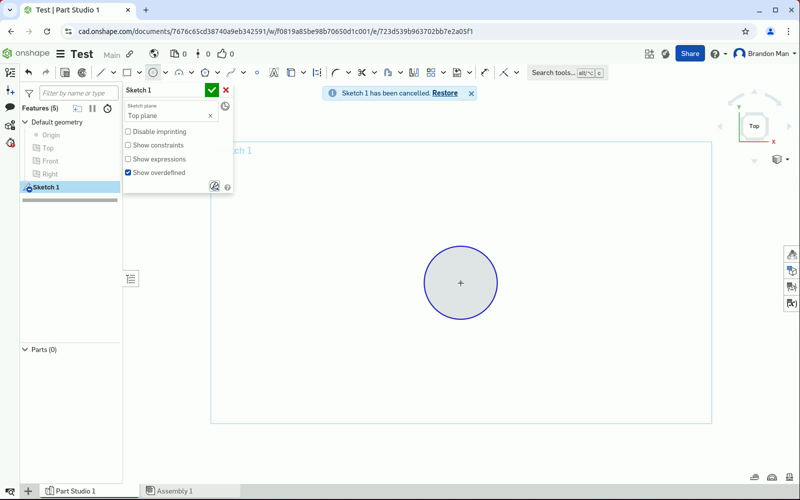
key_up(shift)
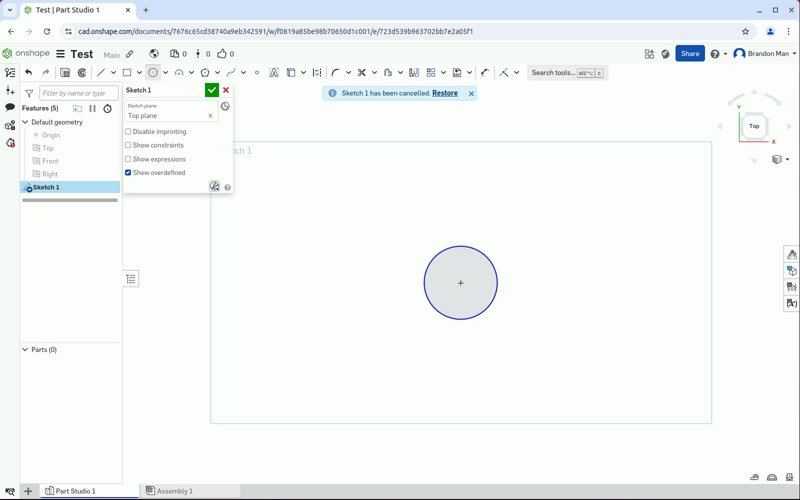
mouse_move(479, 282)
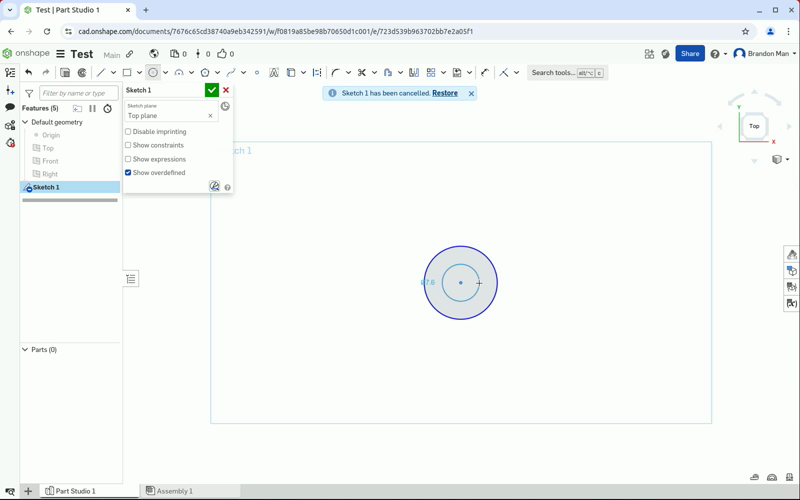
click(479, 282)
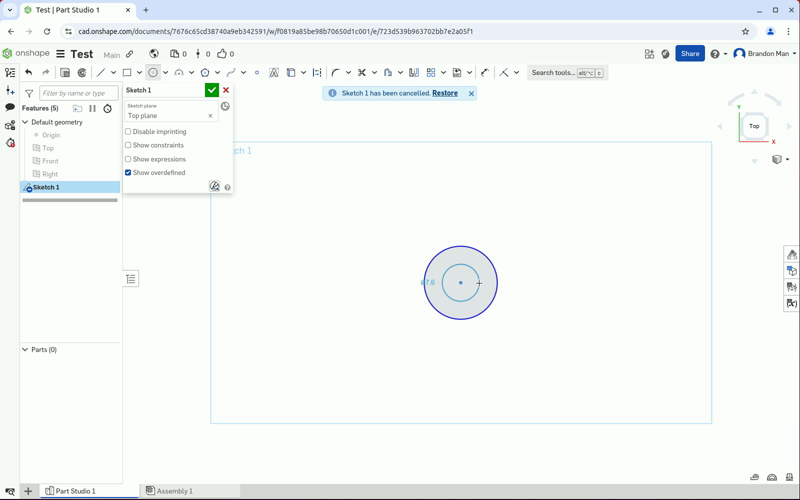
key(esc)
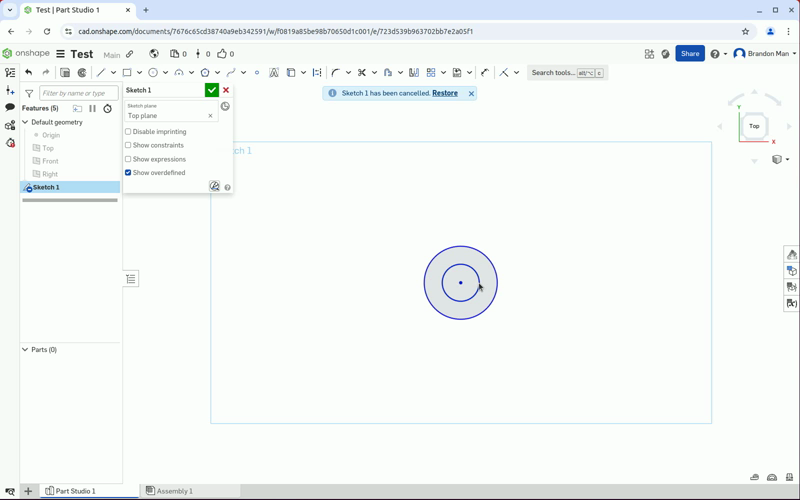
mouse_move(435, 271)
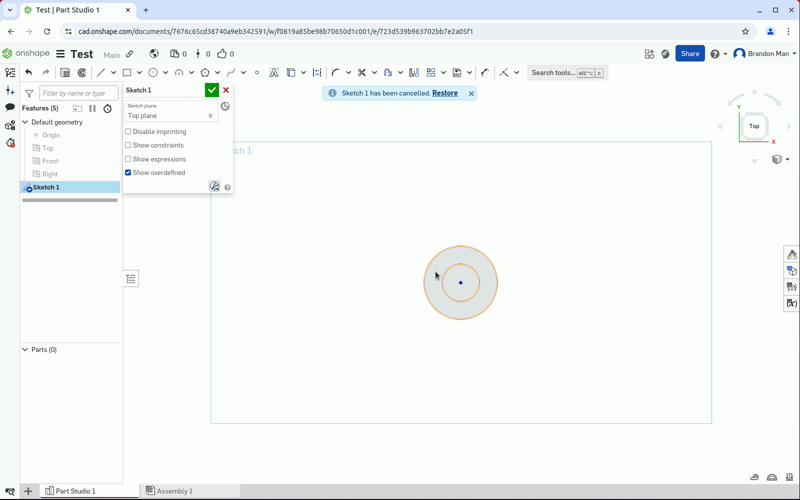
click(435, 271)
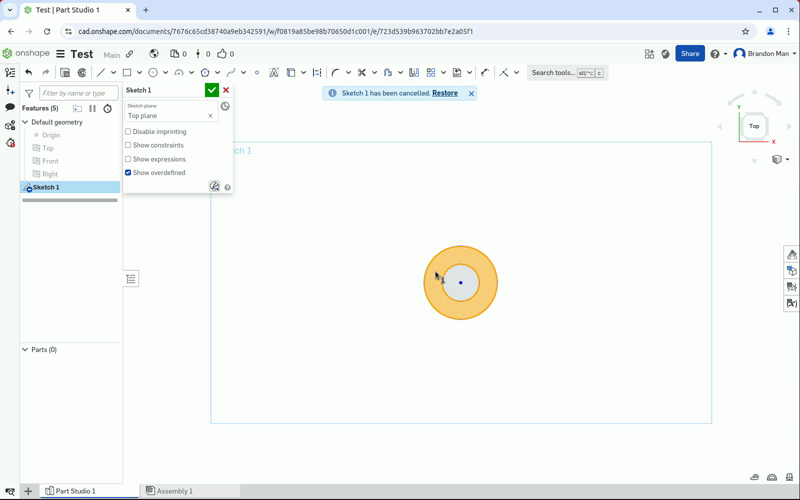
mouse_move(73, 352)
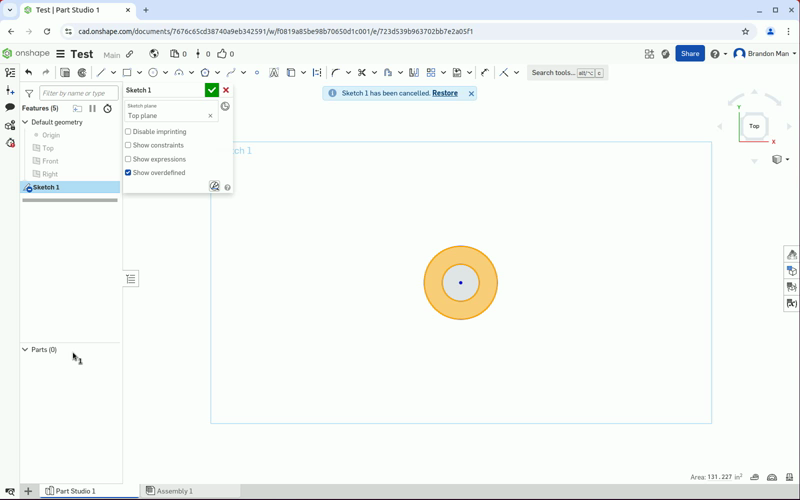
key(shift+y)
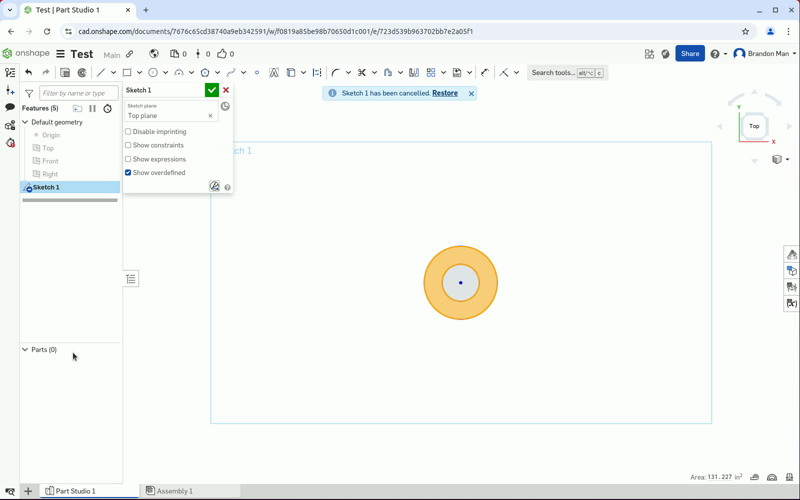
key(shift+e)
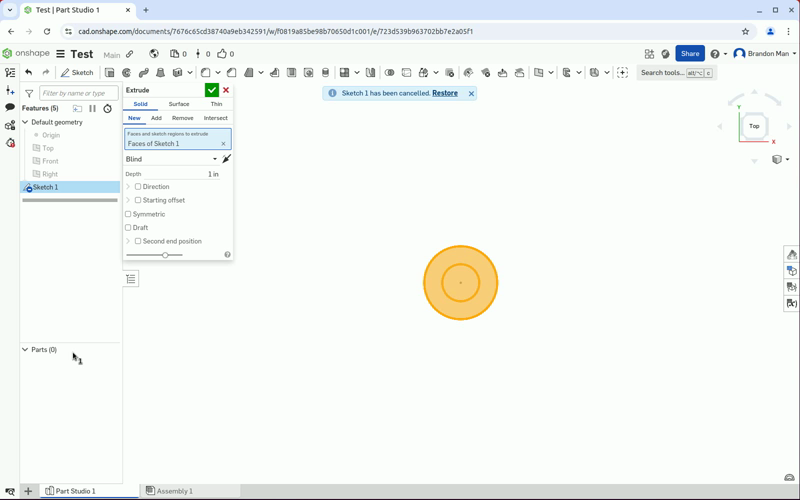
mouse_move(143, 106)
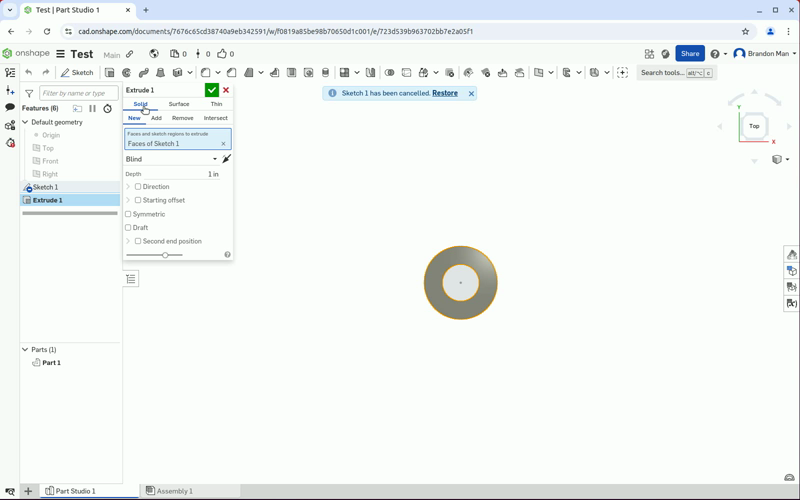
click(143, 106)
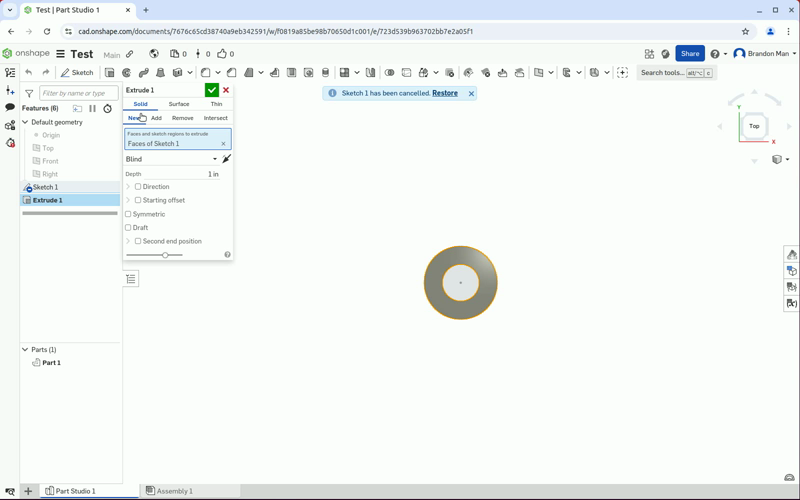
mouse_move(137, 120)
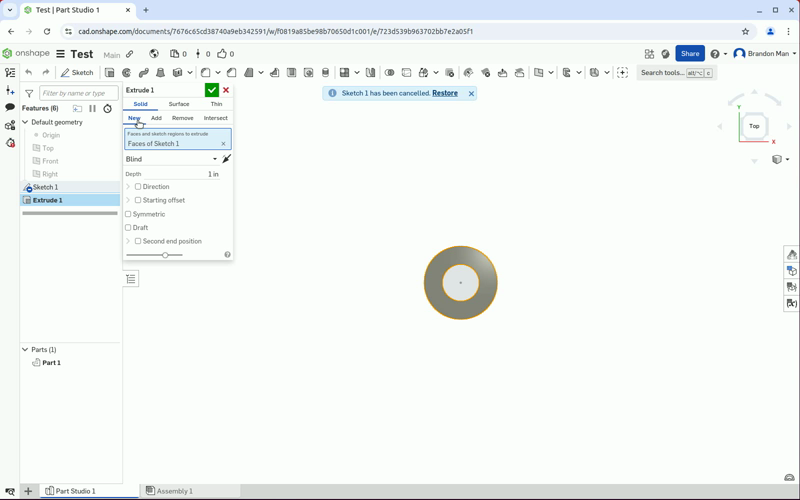
click(137, 120)
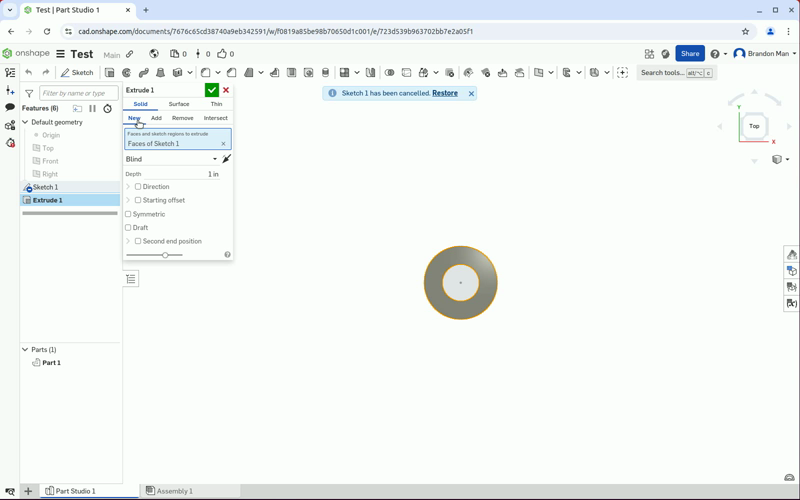
key(tab, 4)
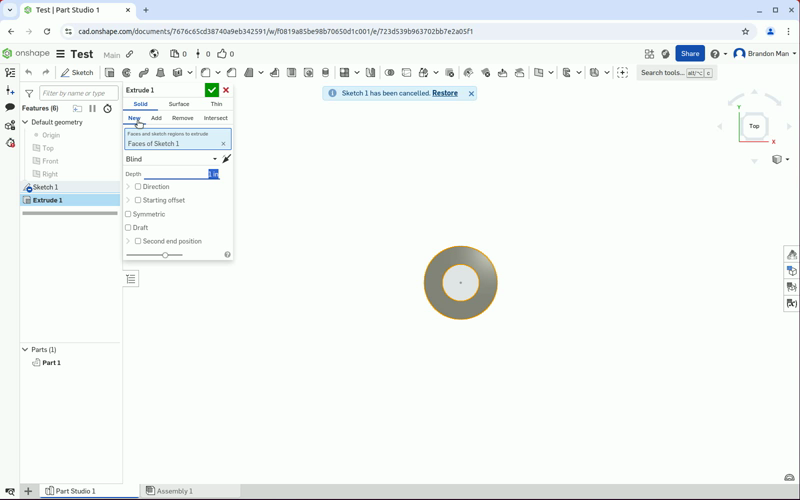
text(0.963)
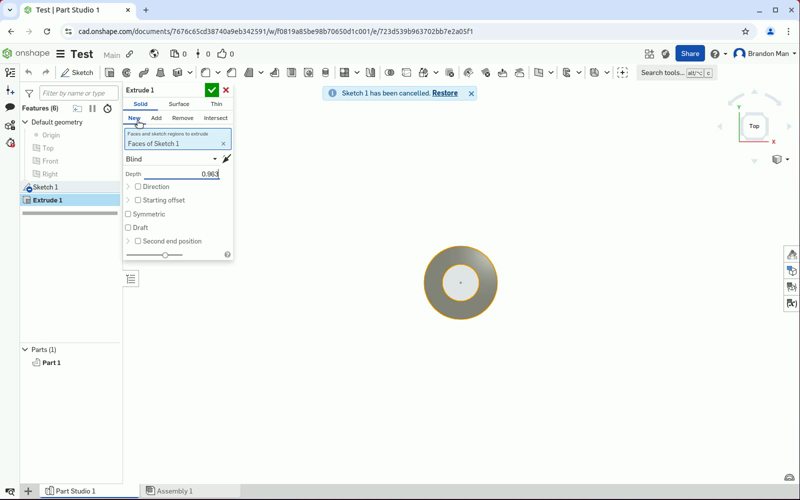
key(enter)
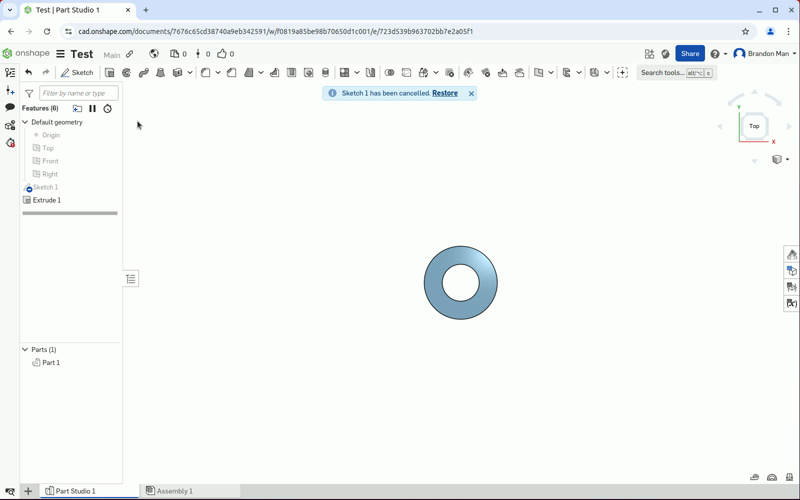
key(shift+h)
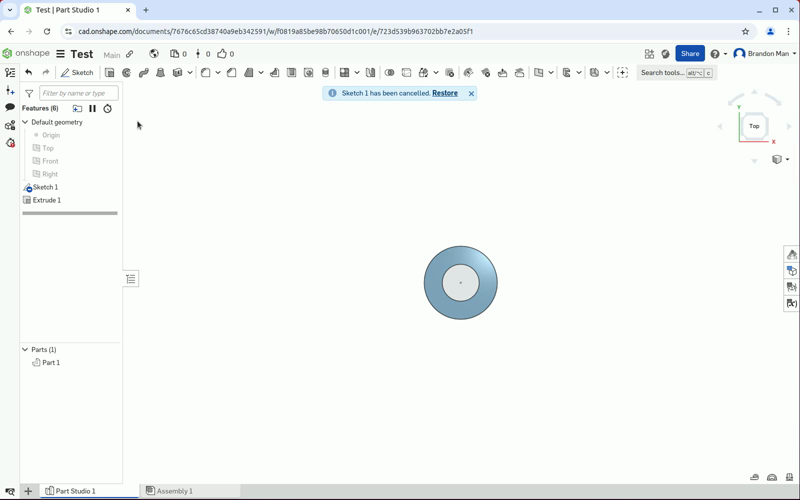
key(shift+h)
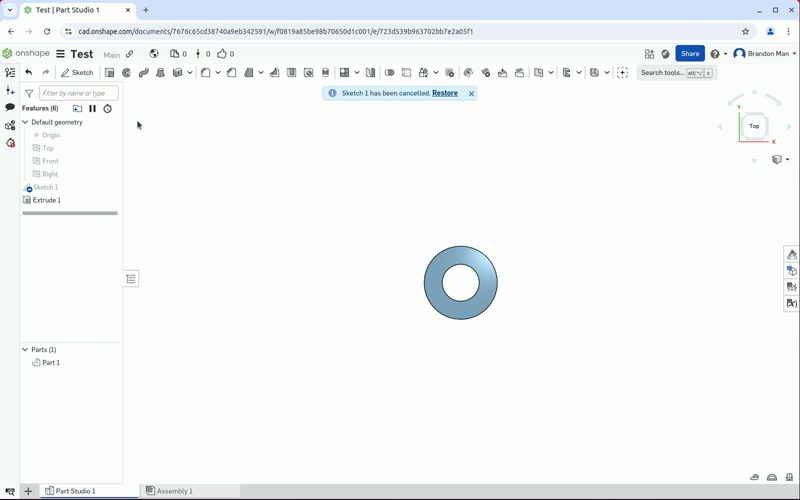
mouse_move(73, 189)
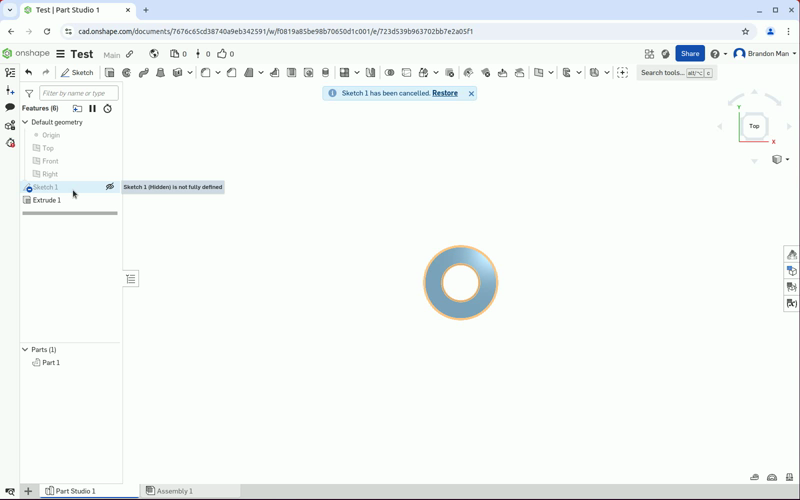
click(73, 189)
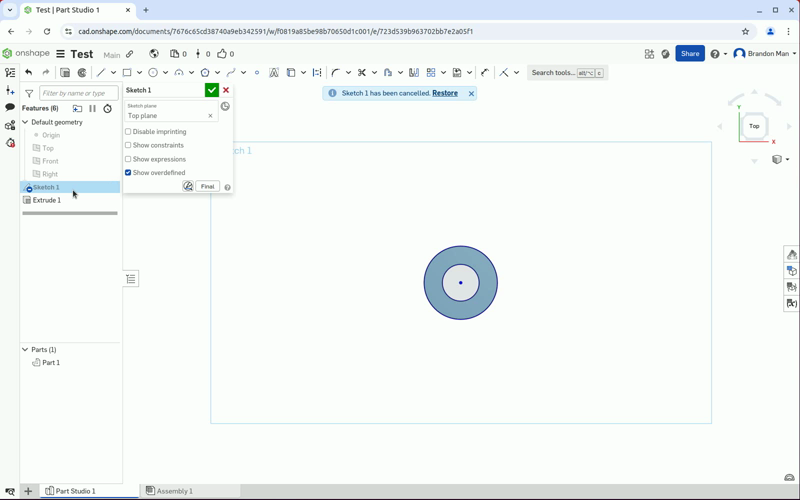
mouse_move(229, 92)
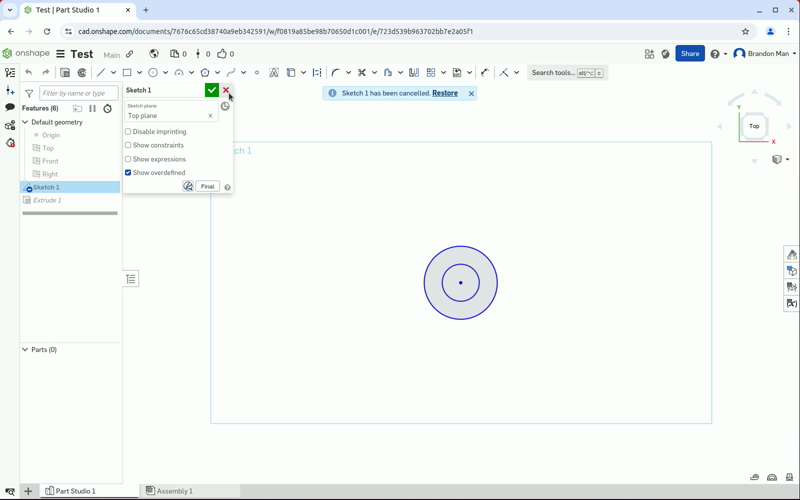
click(229, 92)
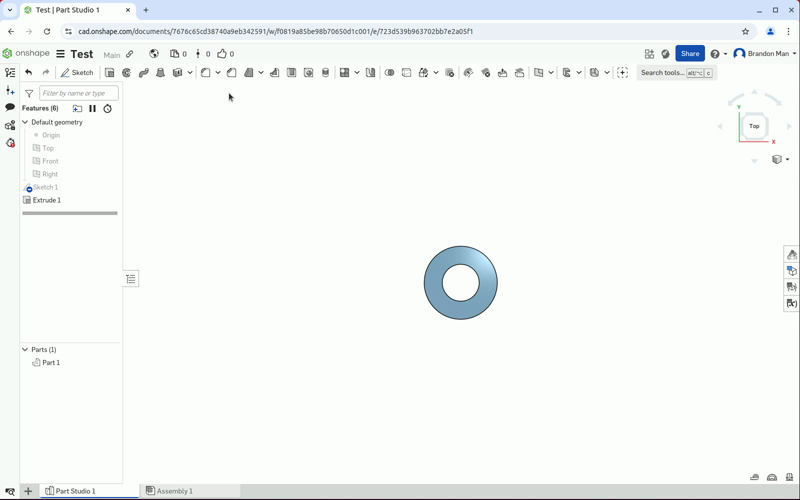
mouse_move(541, 75)
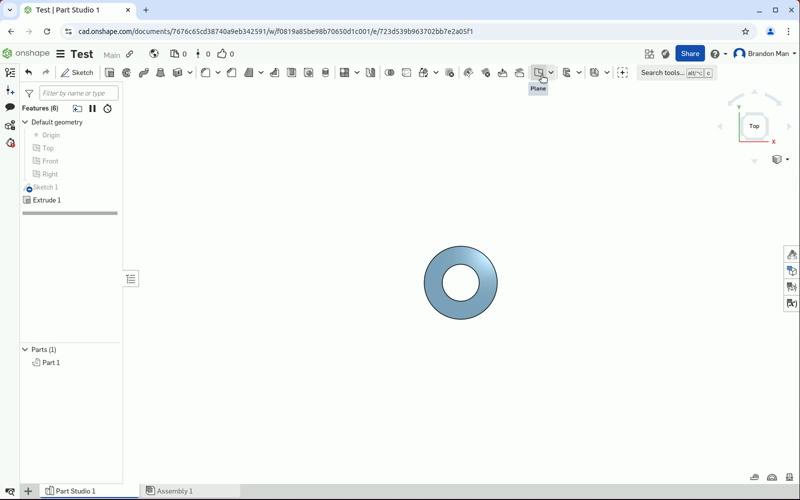
click(541, 75)
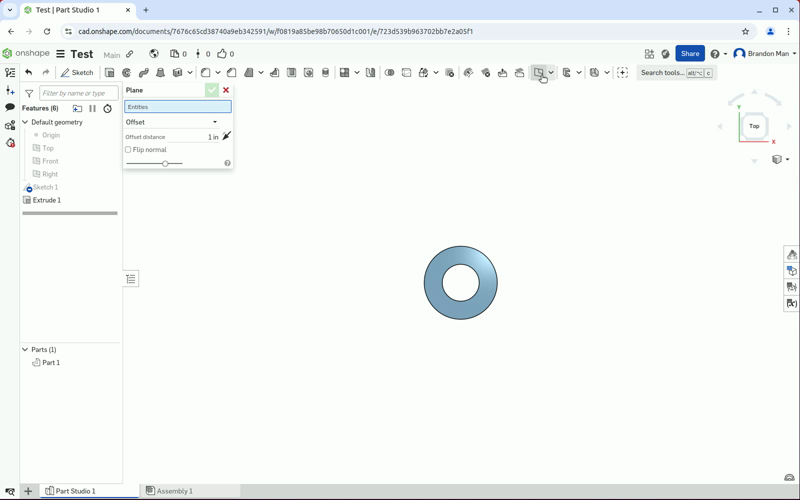
mouse_move(73, 150)
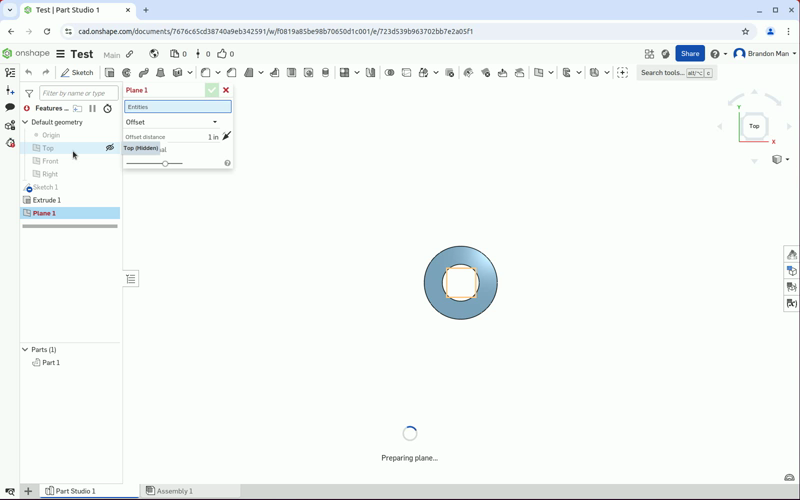
click(73, 150)
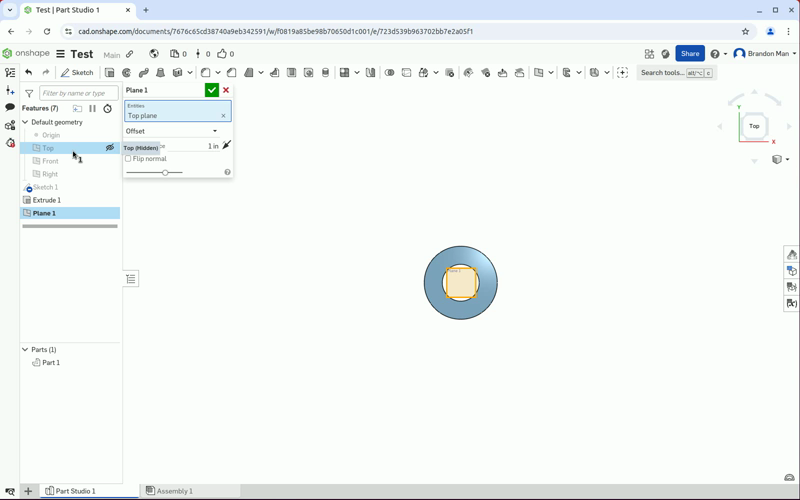
key(tab, 2)
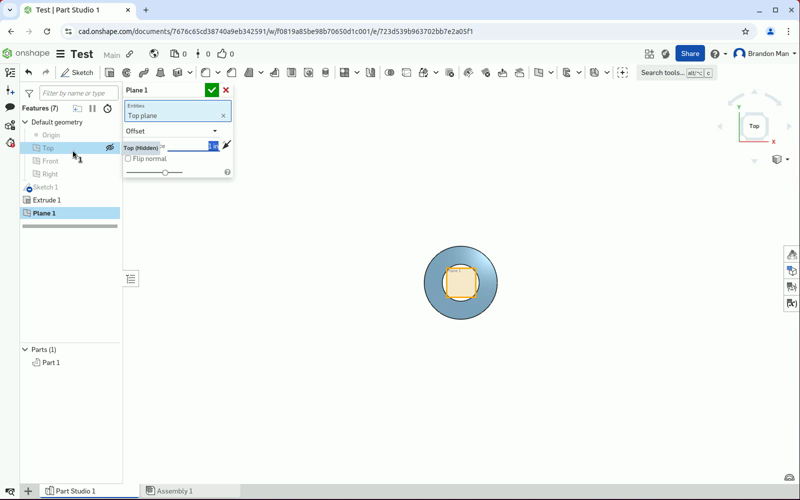
text(0.955)
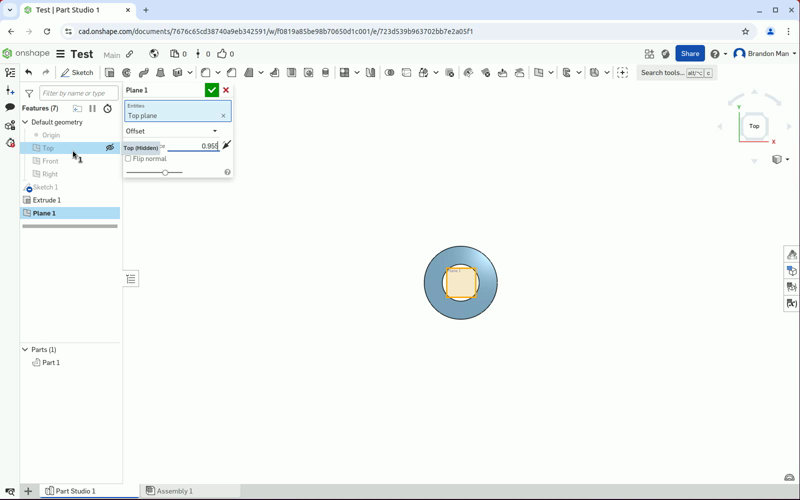
key(enter, 2)
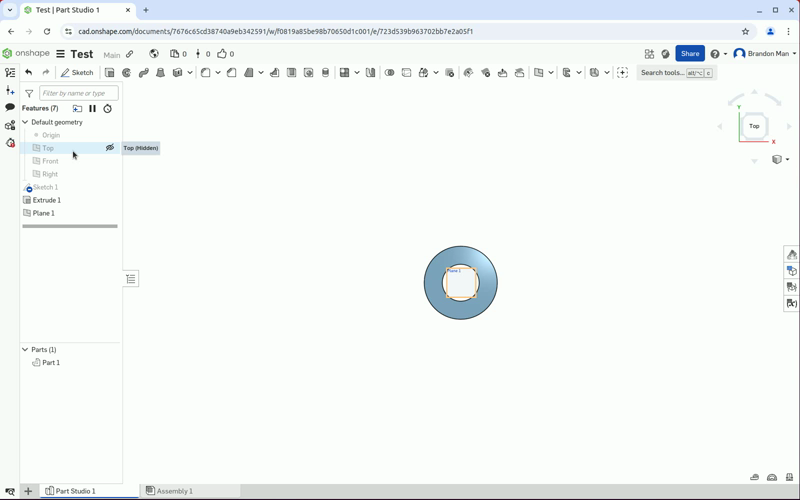
key(shift+s)
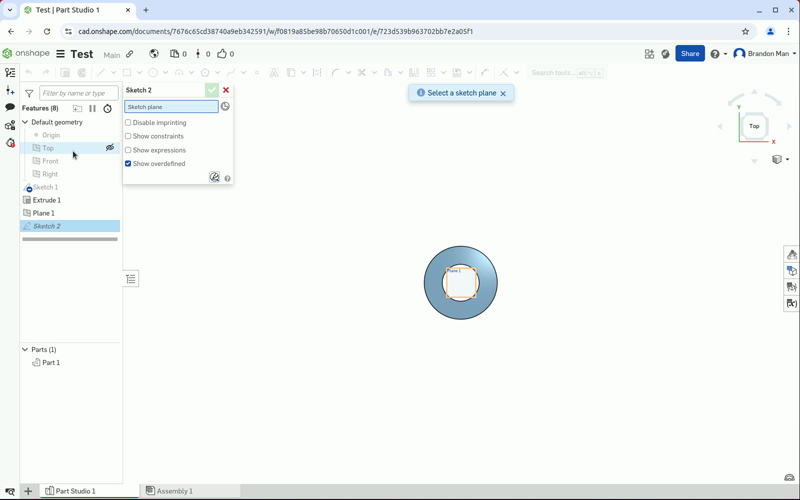
mouse_move(73, 215)
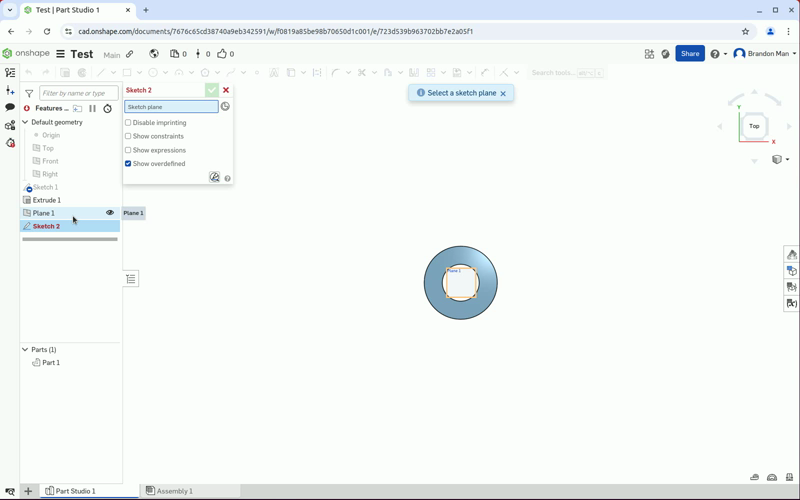
click(73, 215)
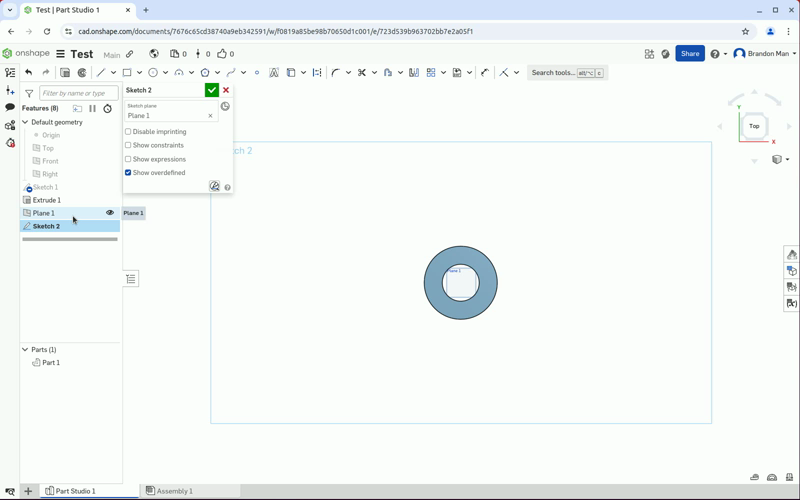
mouse_move(73, 352)
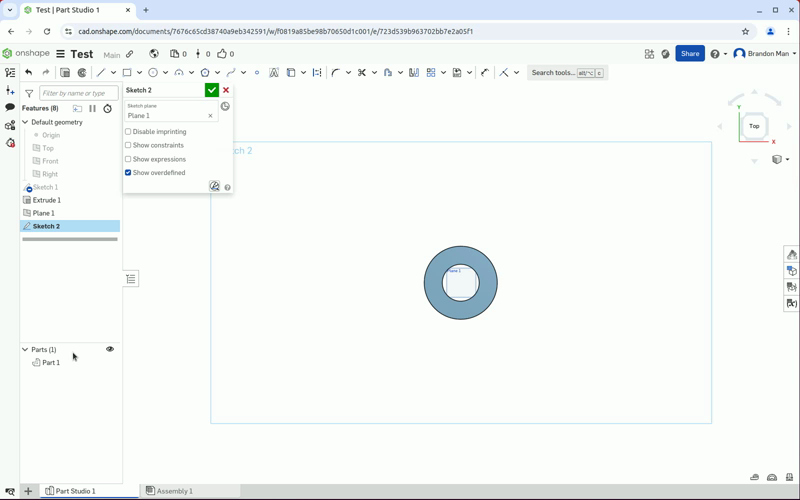
key(y)
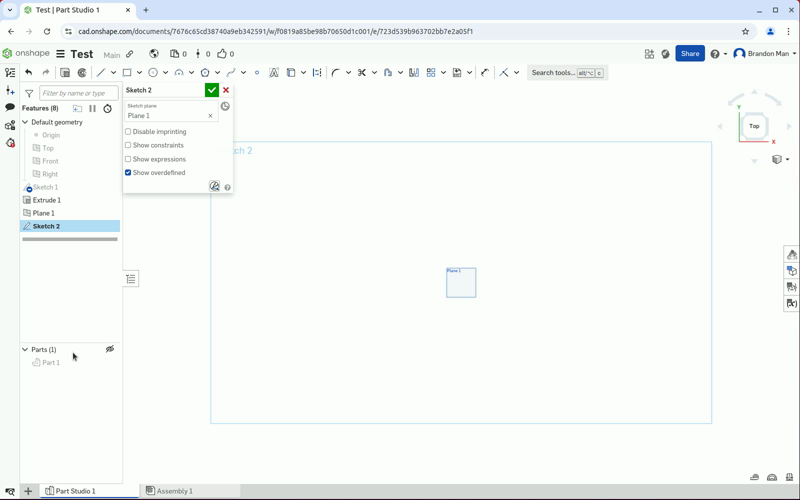
key(c)
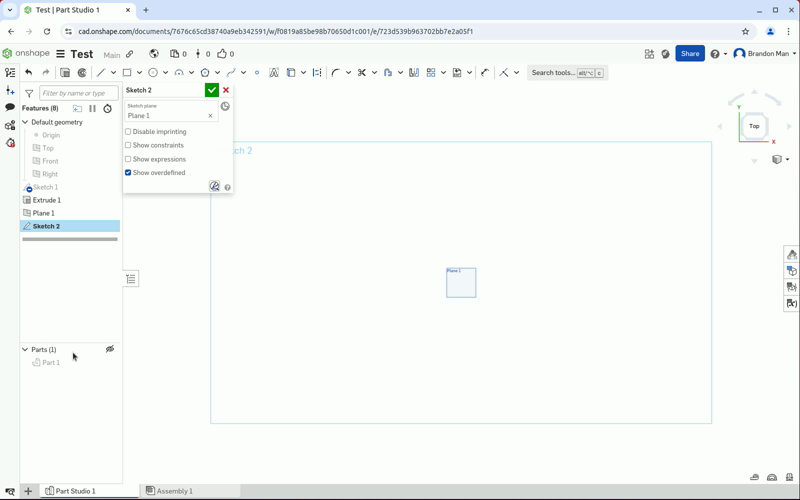
key_down(shift)
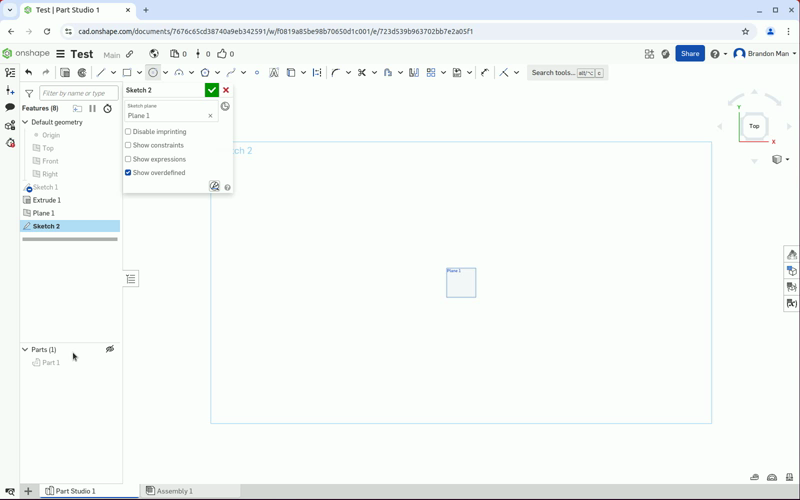
mouse_move(461, 282)
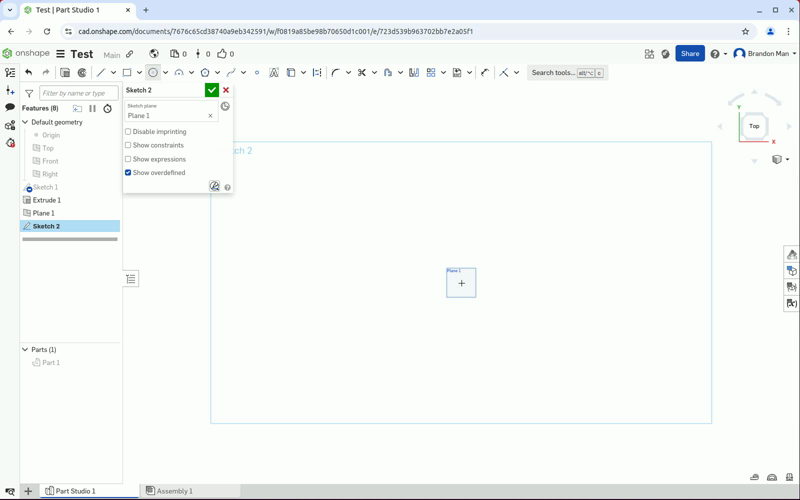
click(461, 282)
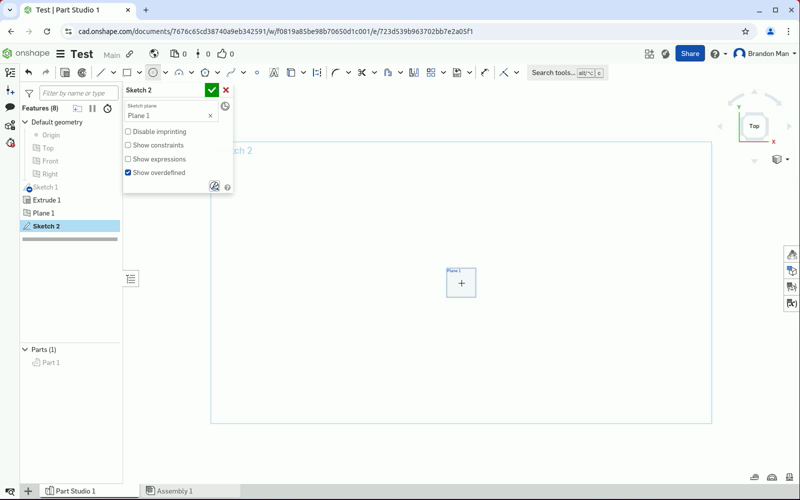
key_up(shift)
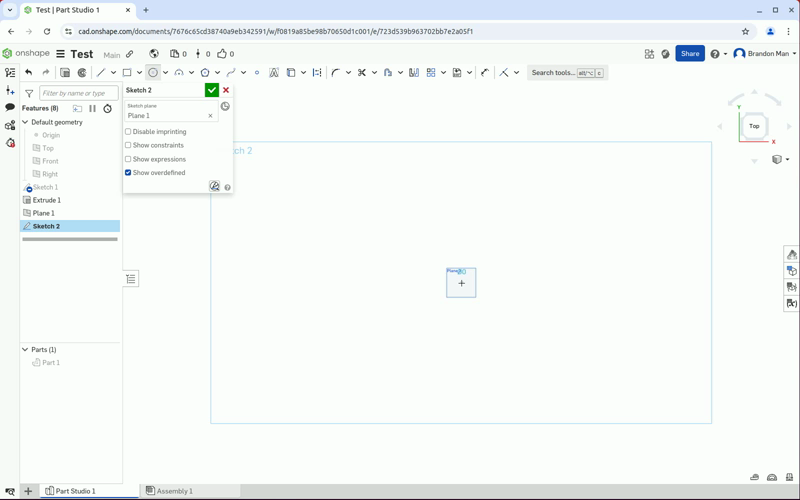
mouse_move(482, 282)
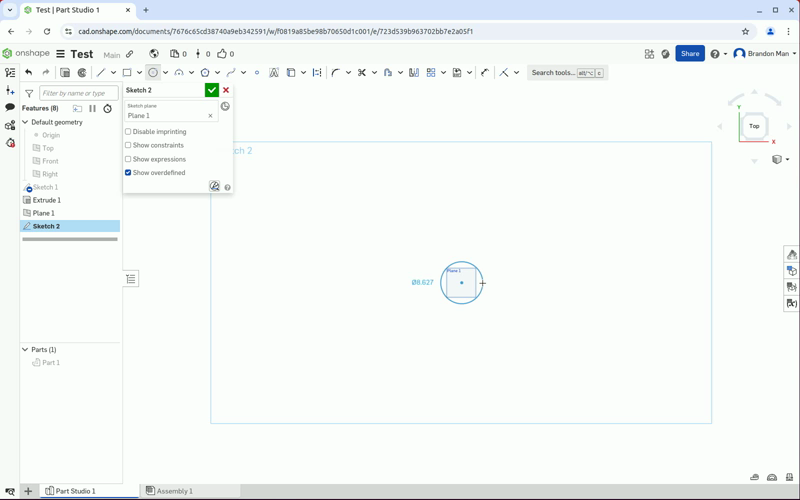
click(482, 282)
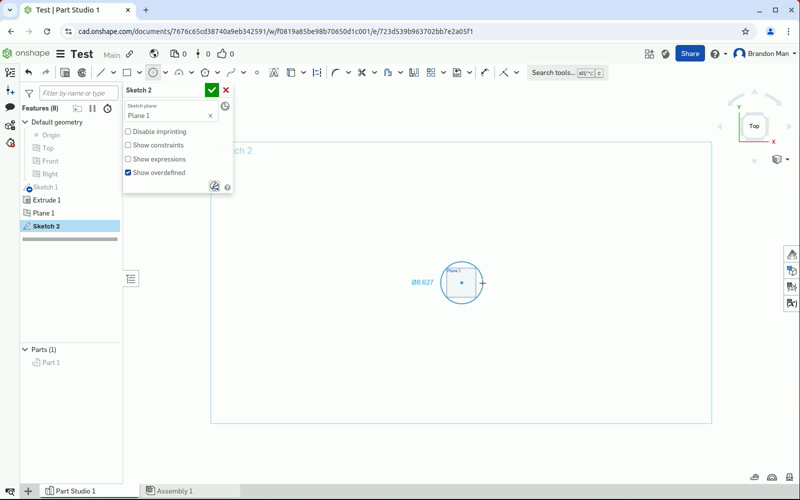
key(esc)
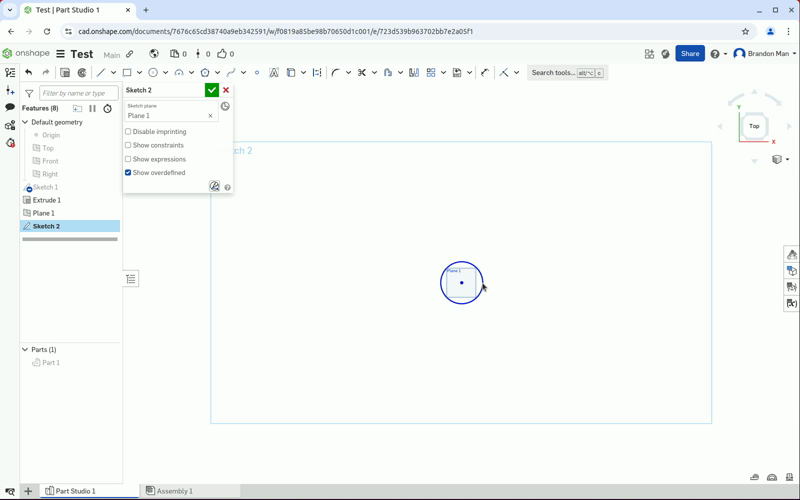
key(c)
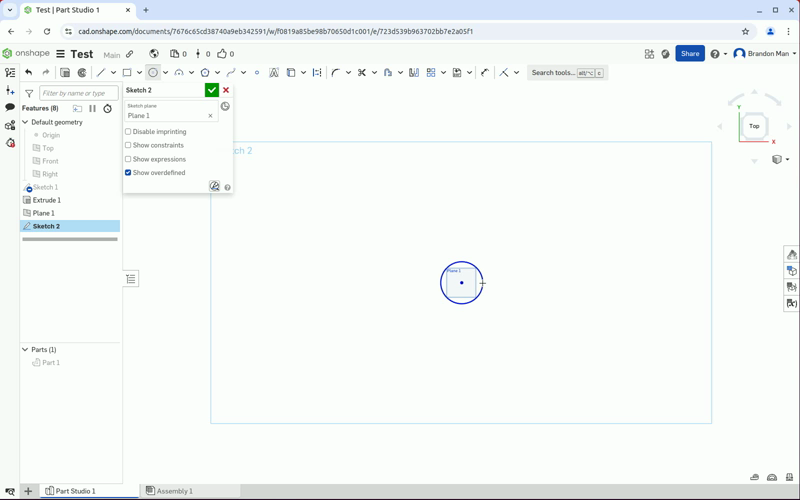
key_down(shift)
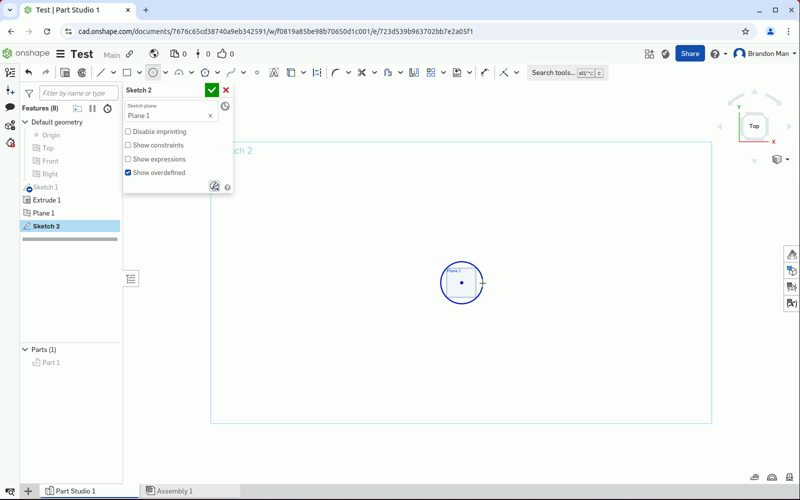
mouse_move(461, 282)
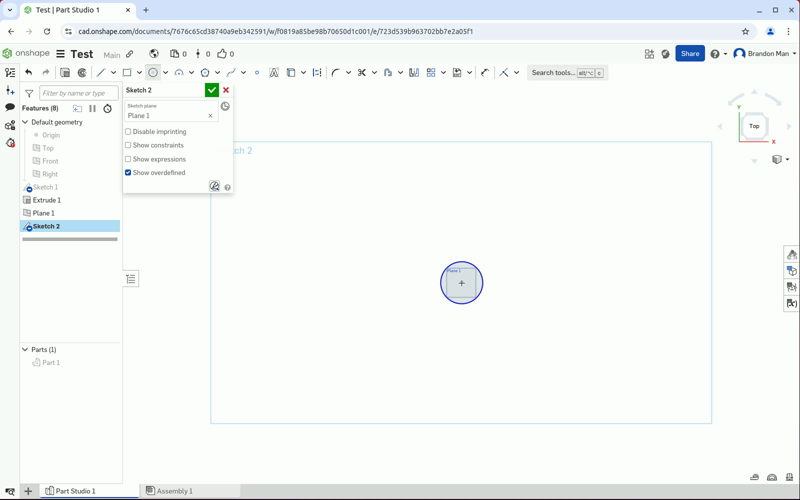
click(461, 282)
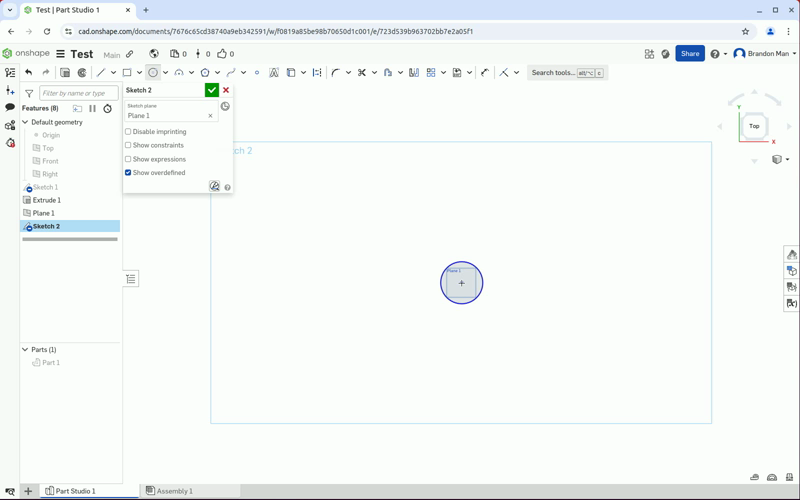
key_up(shift)
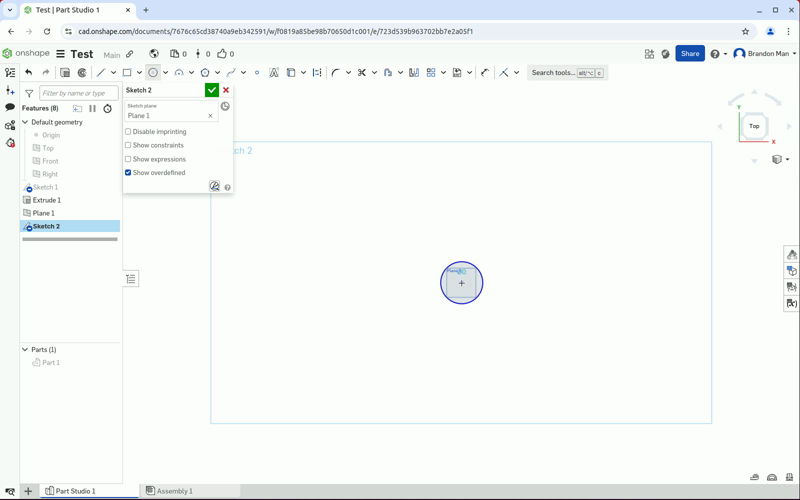
mouse_move(480, 282)
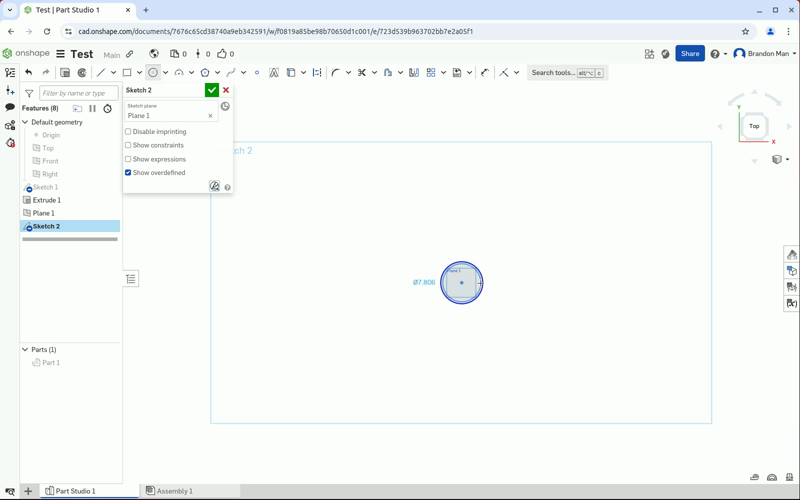
scroll(6)
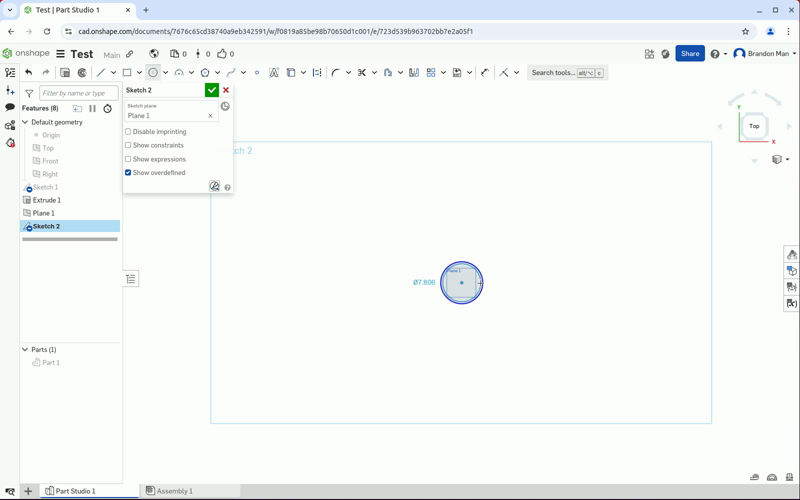
scroll(6)
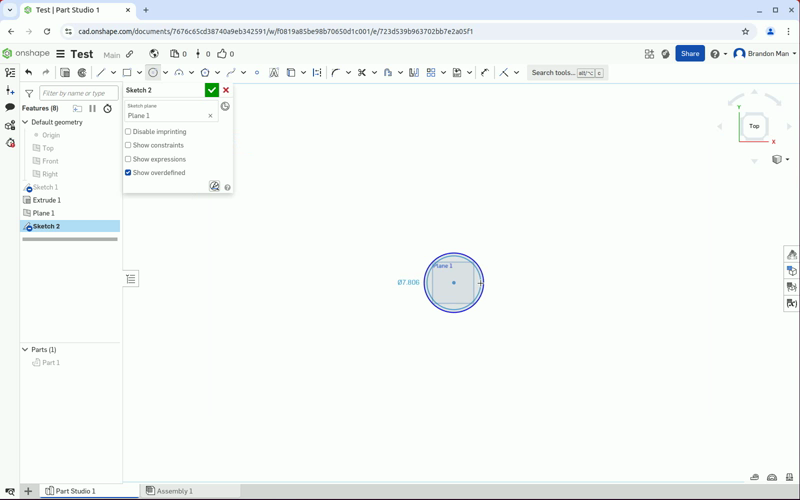
scroll(6)
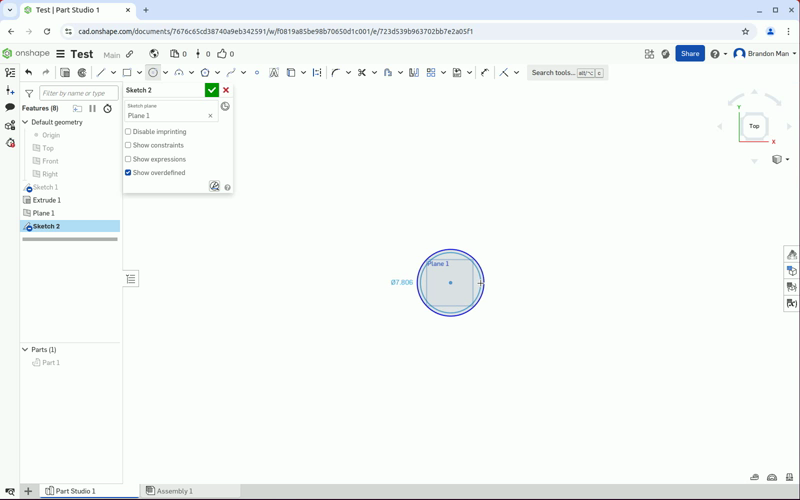
scroll(6)
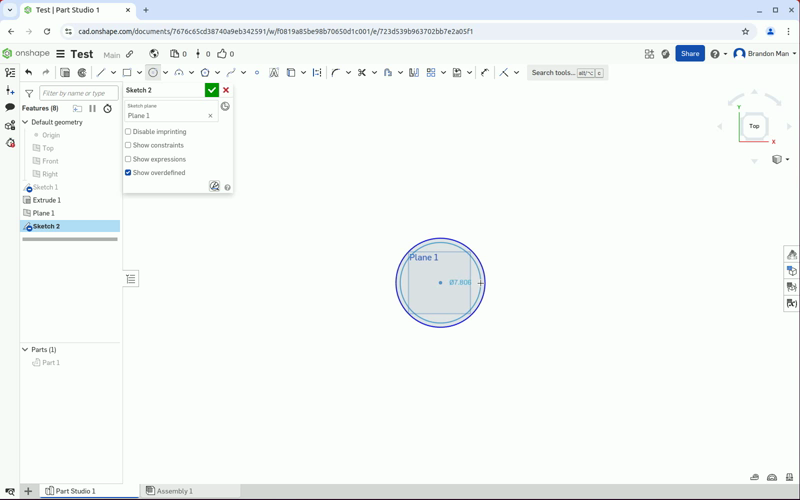
scroll(6)
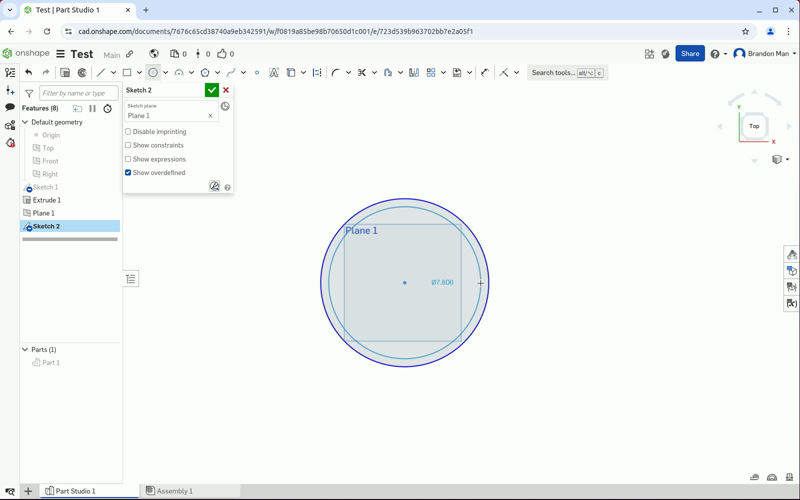
scroll(6)
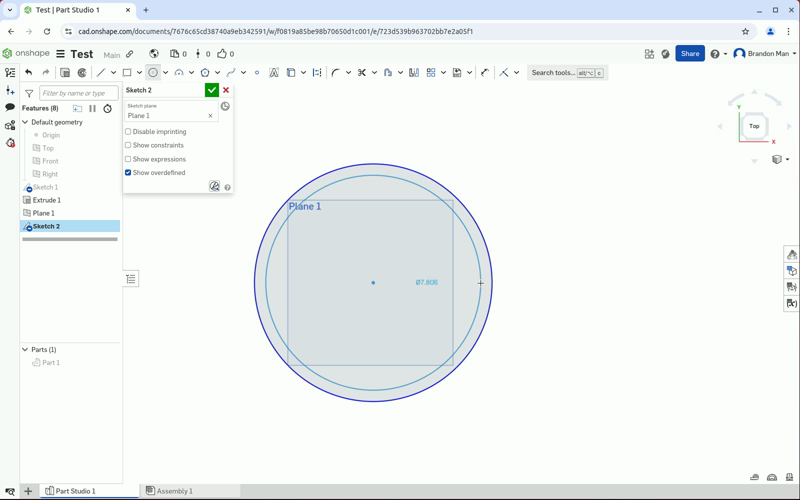
scroll(6)
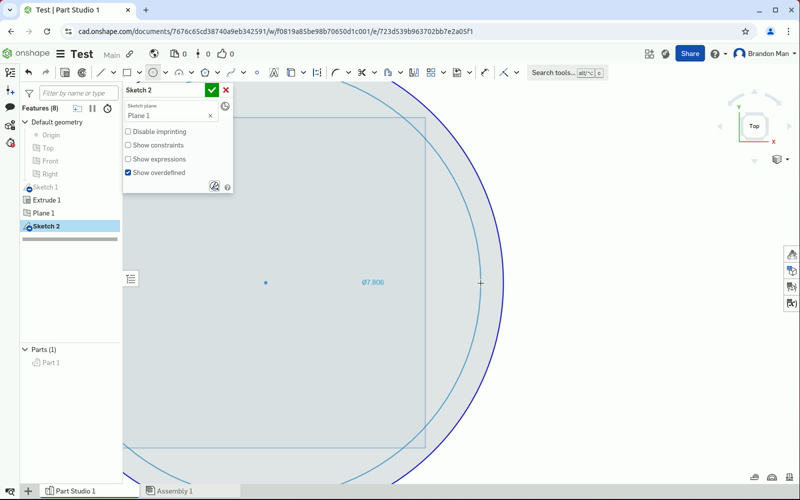
click(480, 282)
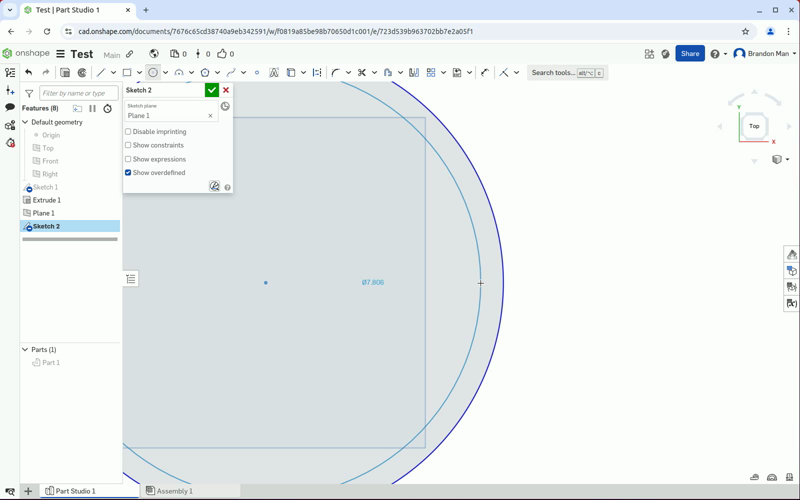
scroll(-6)
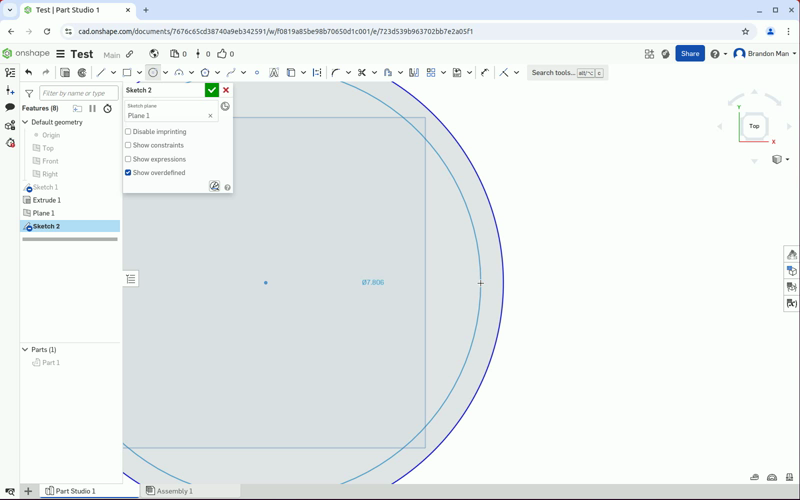
scroll(-6)
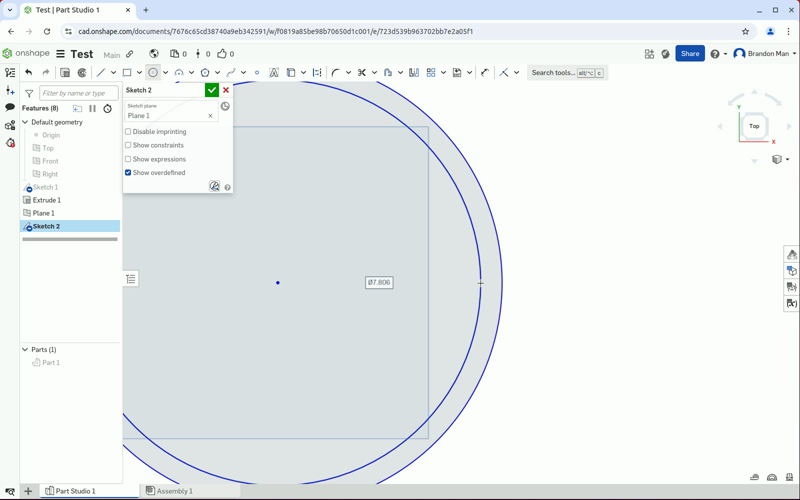
scroll(-6)
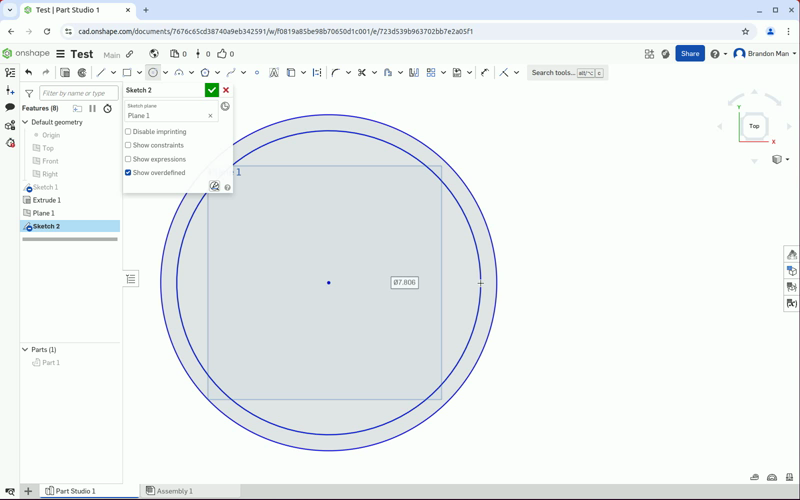
scroll(-6)
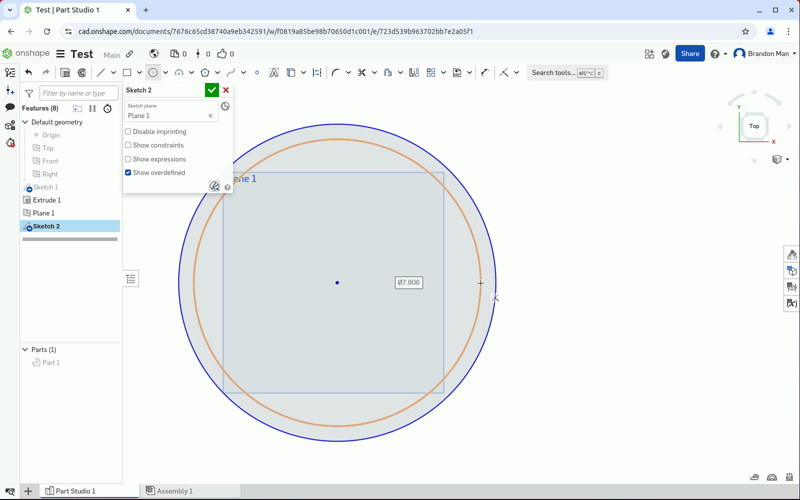
scroll(-6)
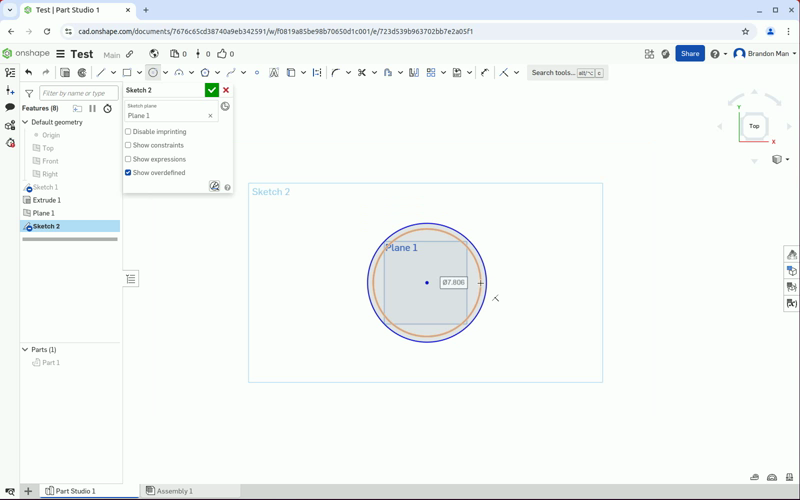
scroll(-6)
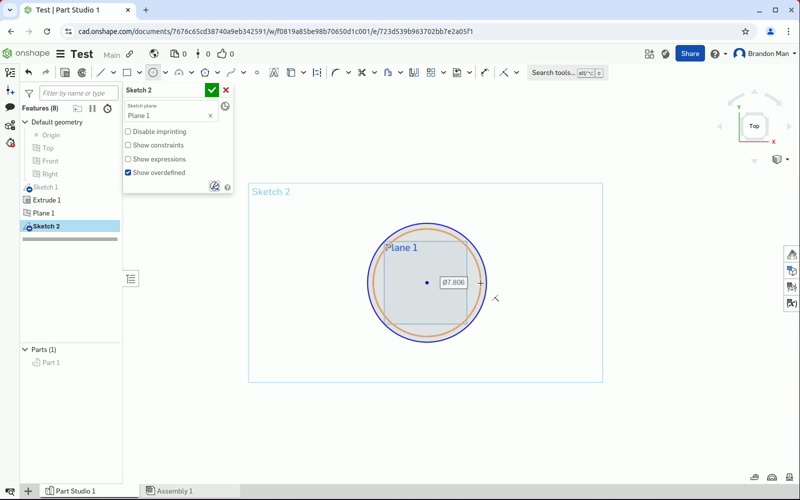
scroll(-6)
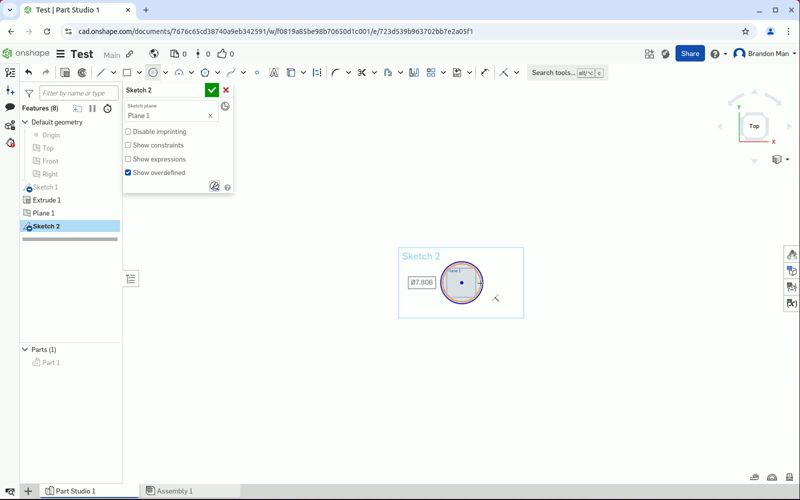
key(esc)
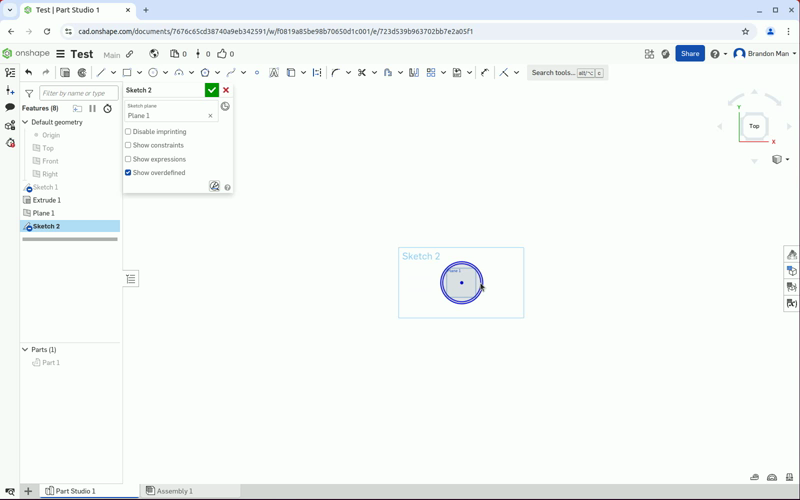
mouse_move(463, 302)
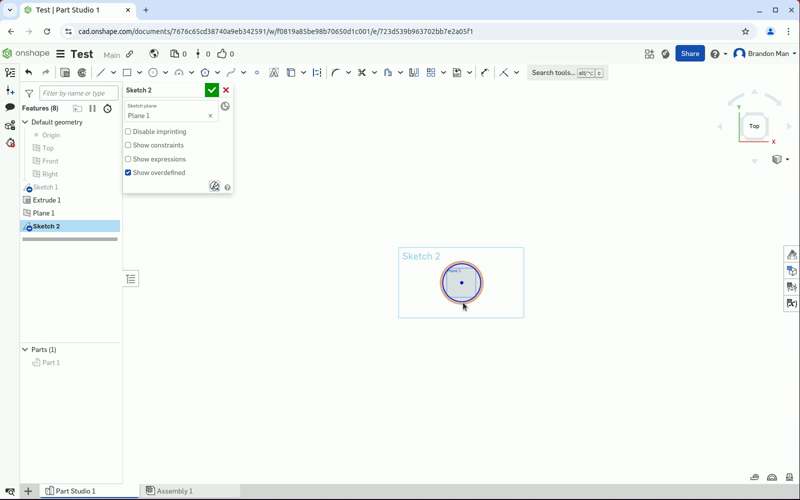
scroll(6)
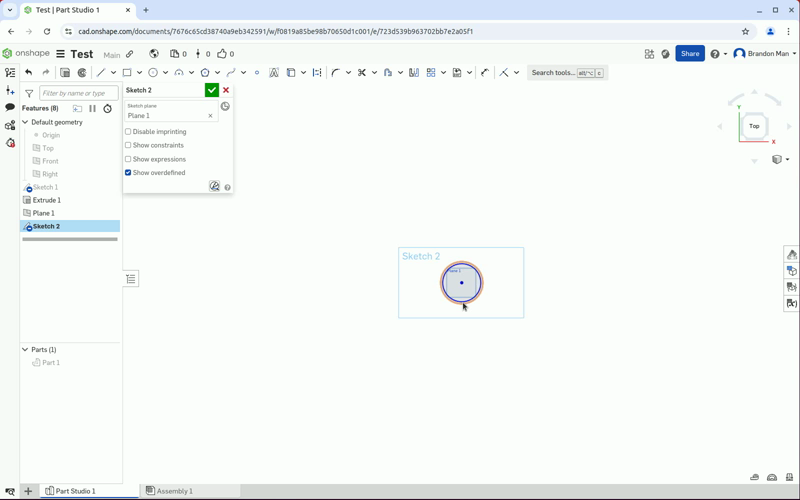
scroll(6)
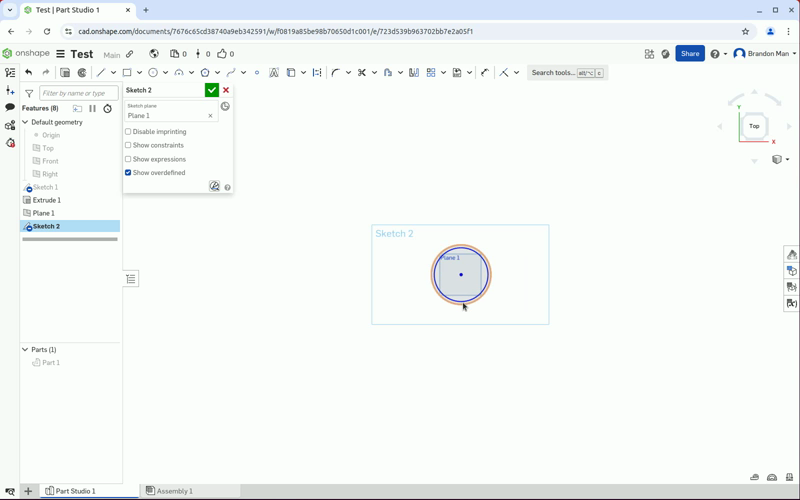
scroll(6)
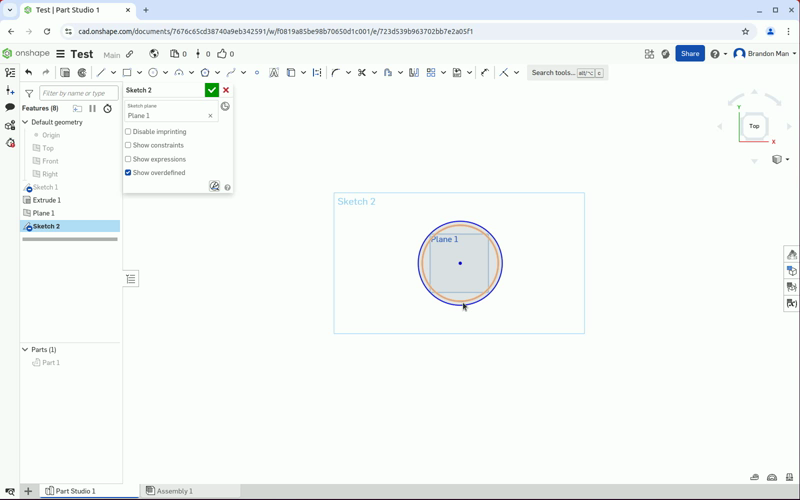
scroll(6)
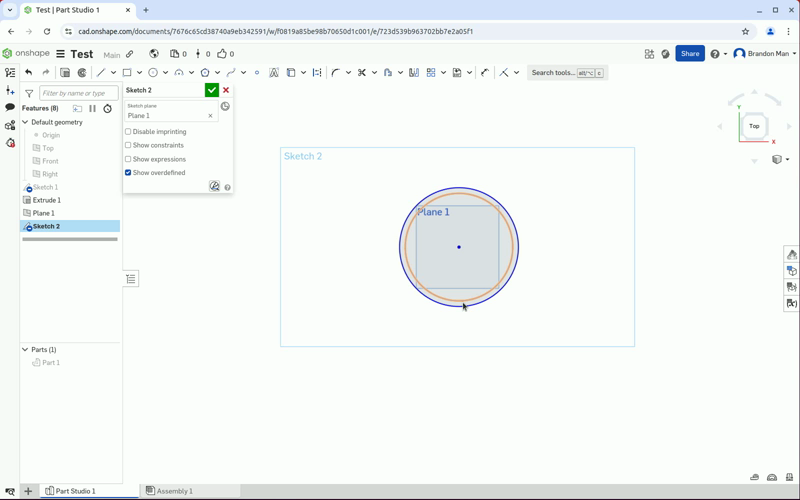
scroll(6)
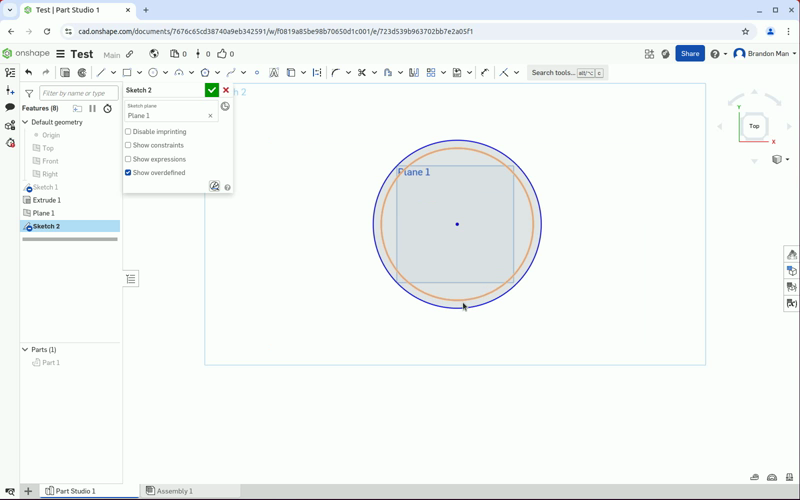
scroll(6)
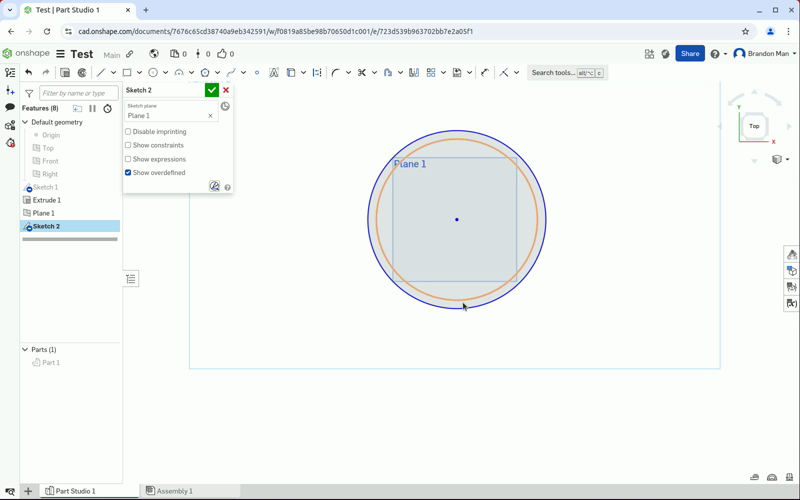
scroll(6)
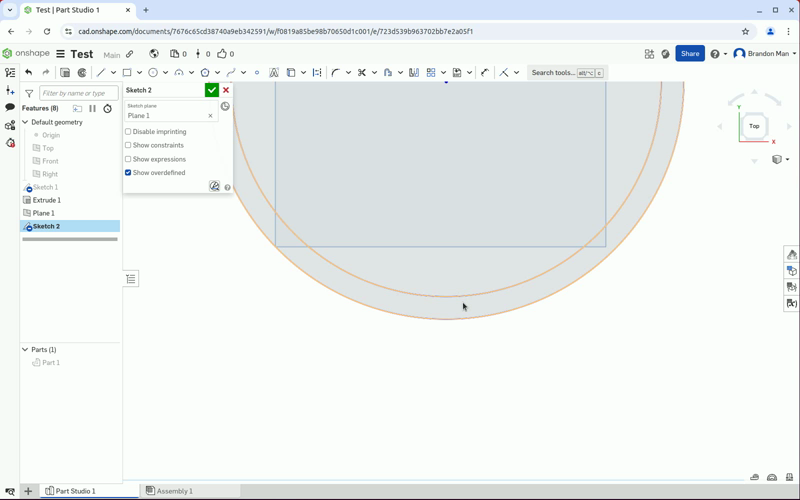
click(463, 302)
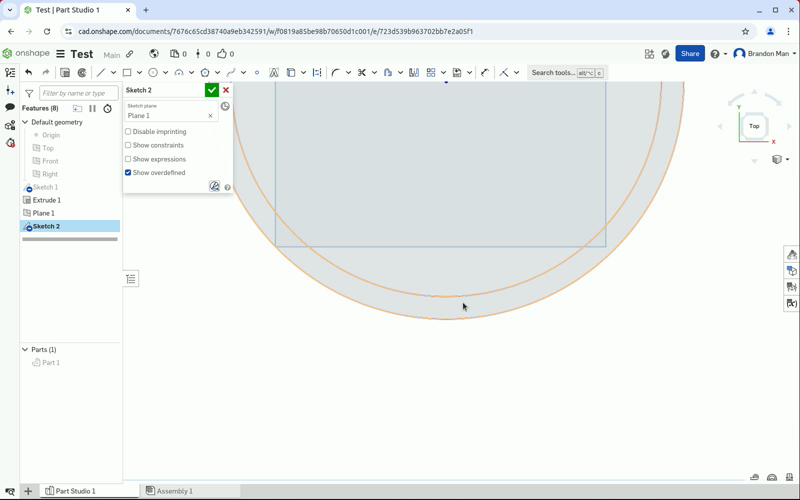
scroll(-6)
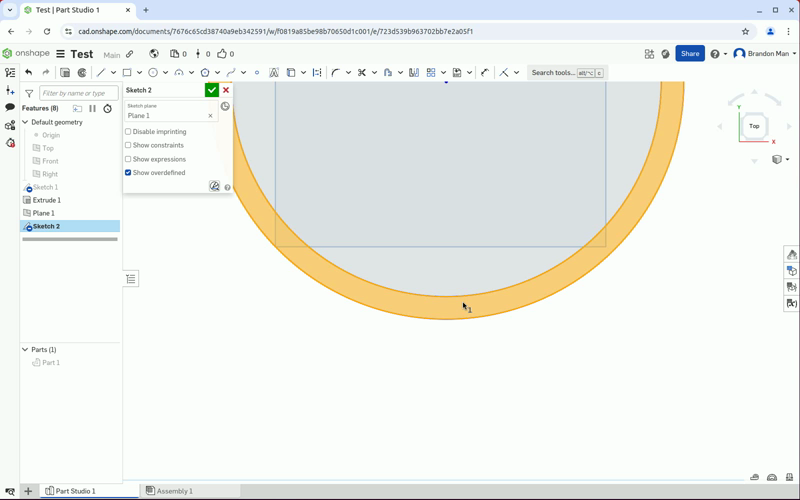
scroll(-6)
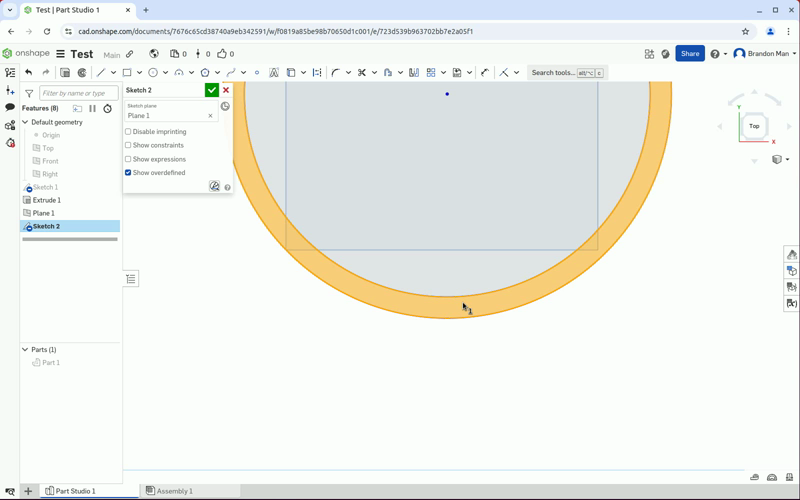
scroll(-6)
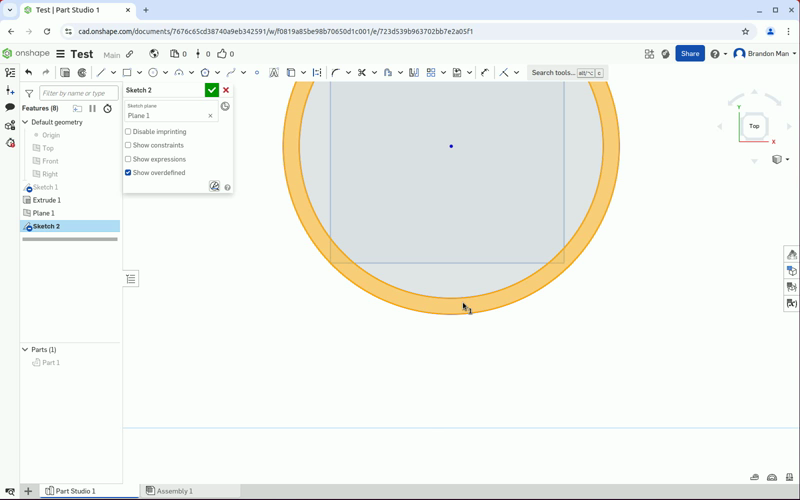
scroll(-6)
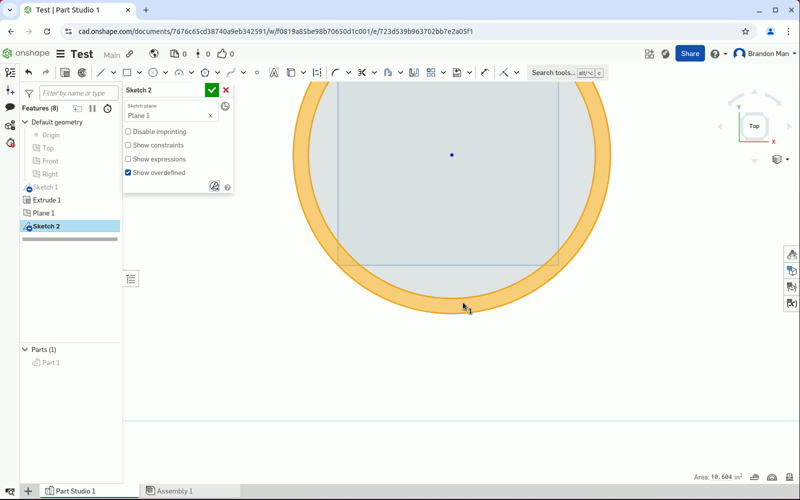
scroll(-6)
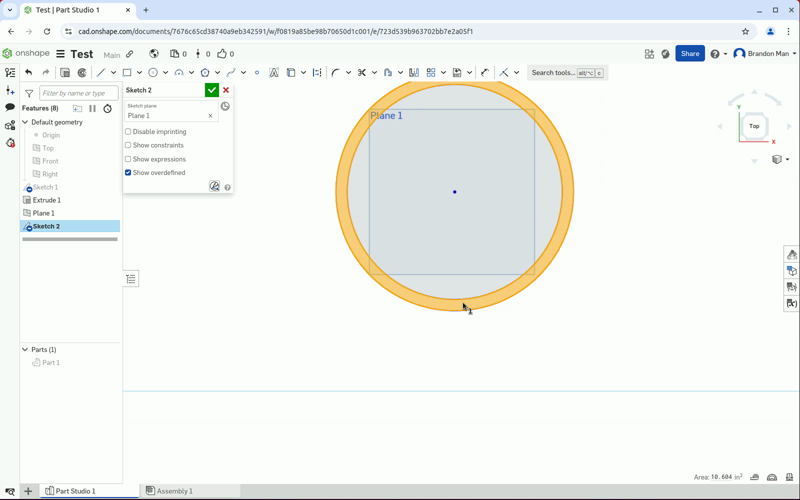
scroll(-6)
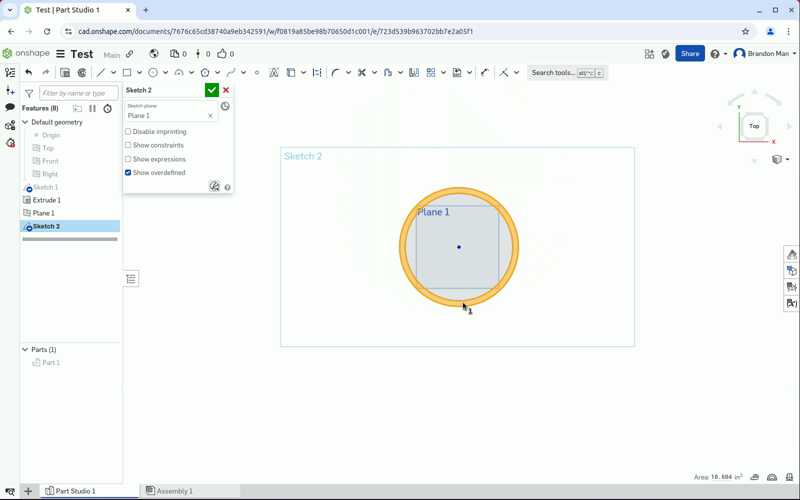
scroll(-6)
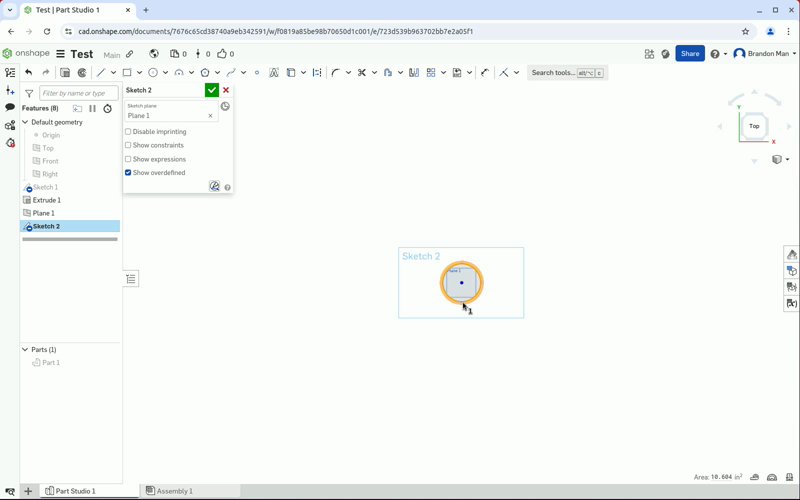
mouse_move(73, 352)
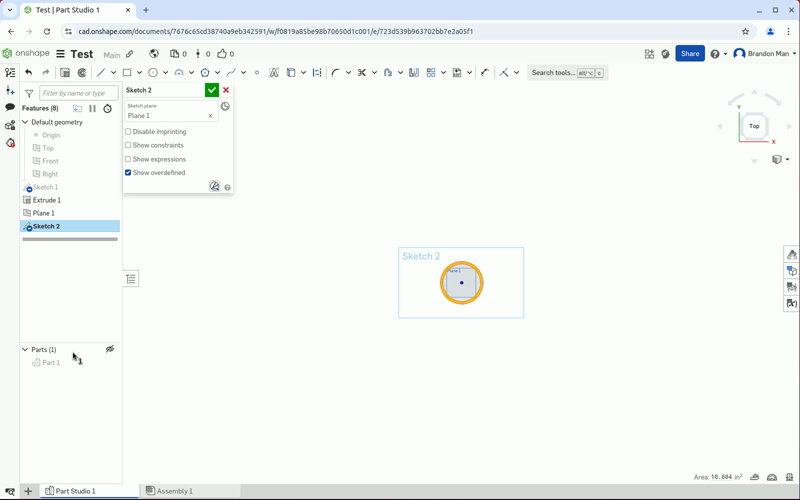
key(shift+y)
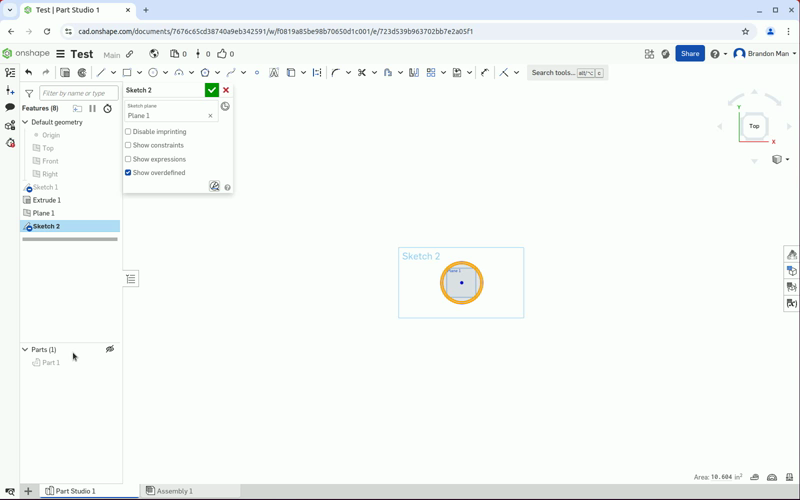
key(shift+e)
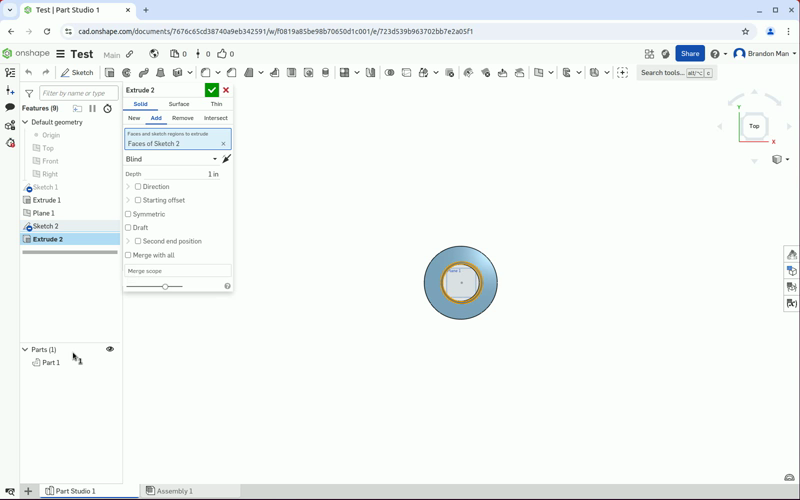
mouse_move(143, 106)
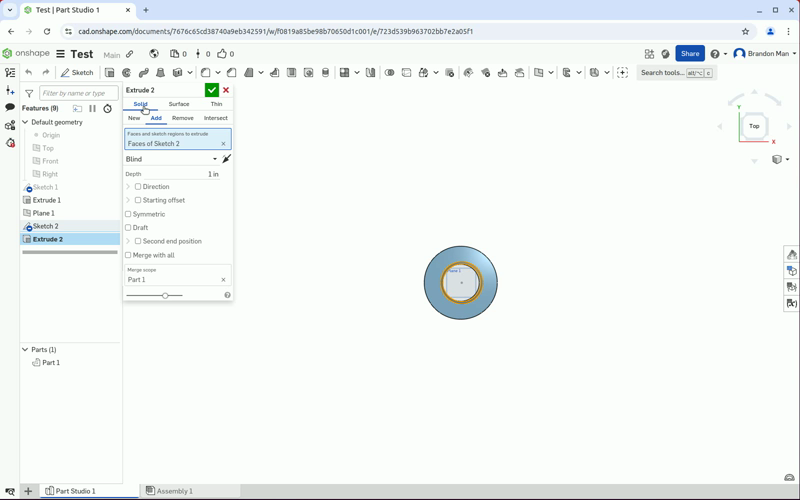
click(143, 106)
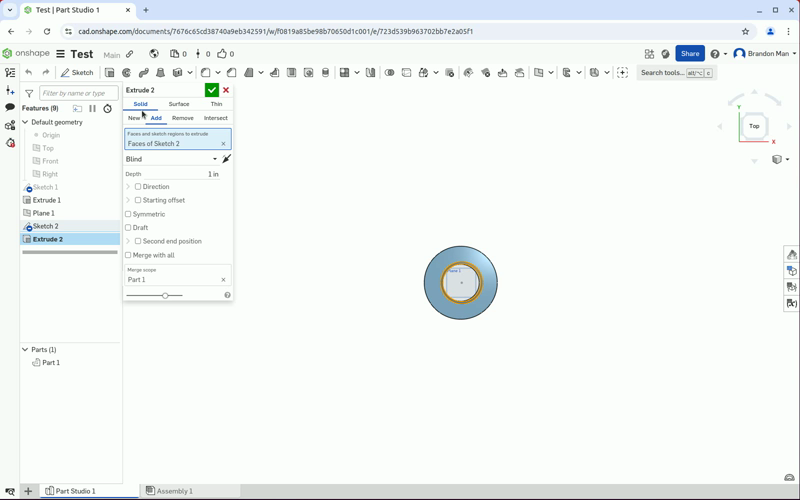
mouse_move(137, 120)
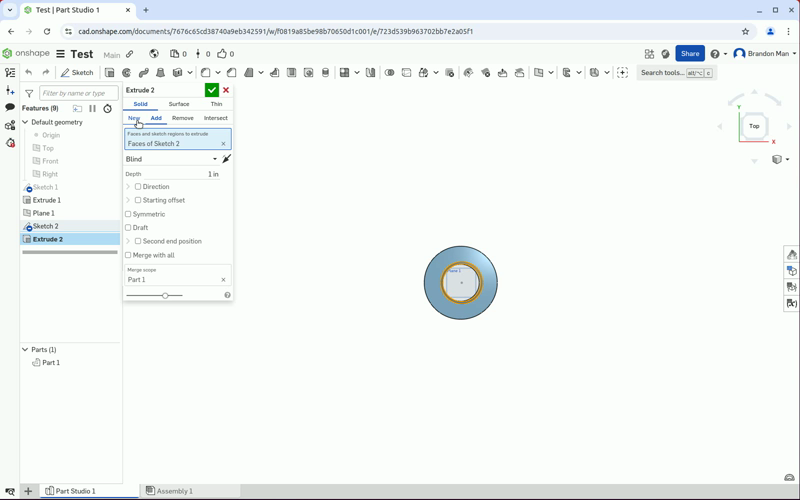
click(137, 120)
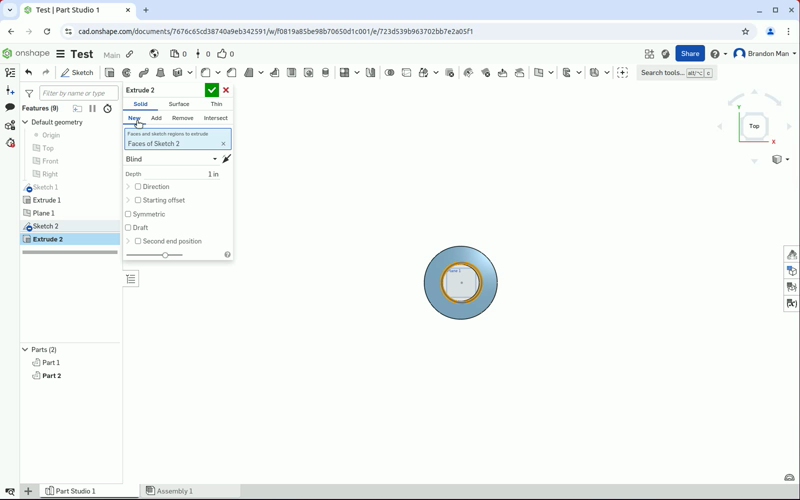
key(tab, 4)
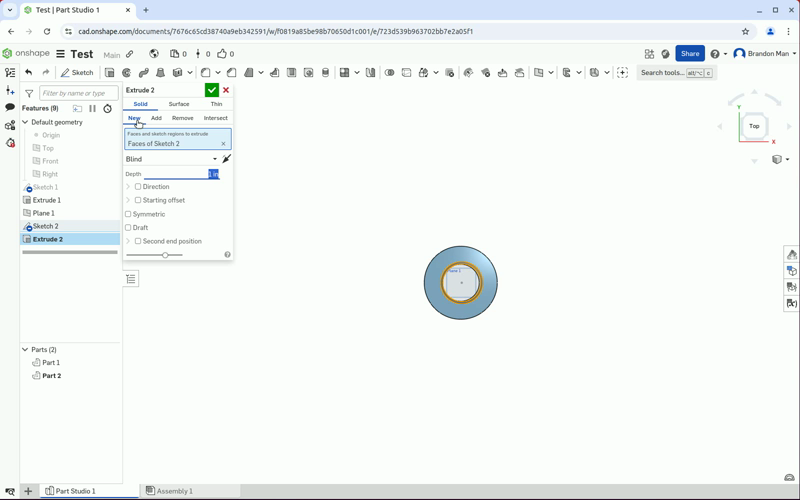
text(22.145)
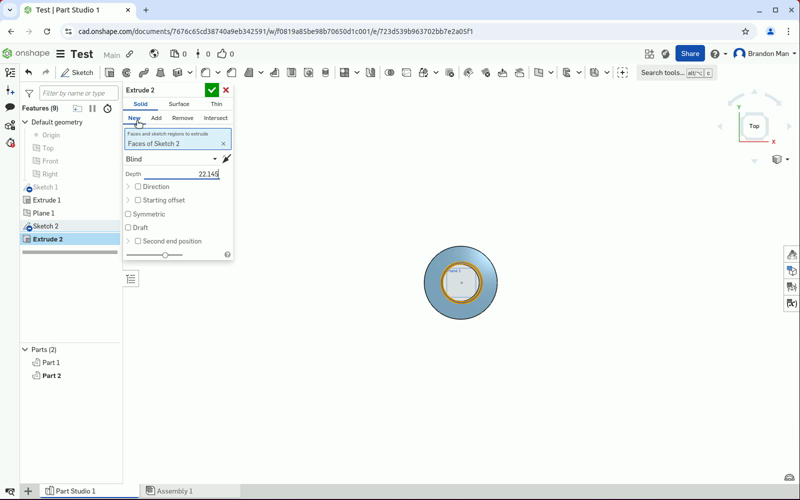
key(enter)
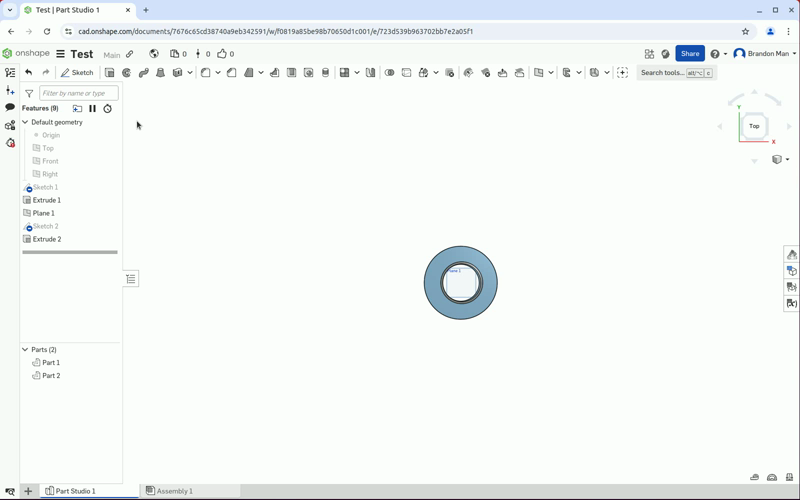
key(shift+h)
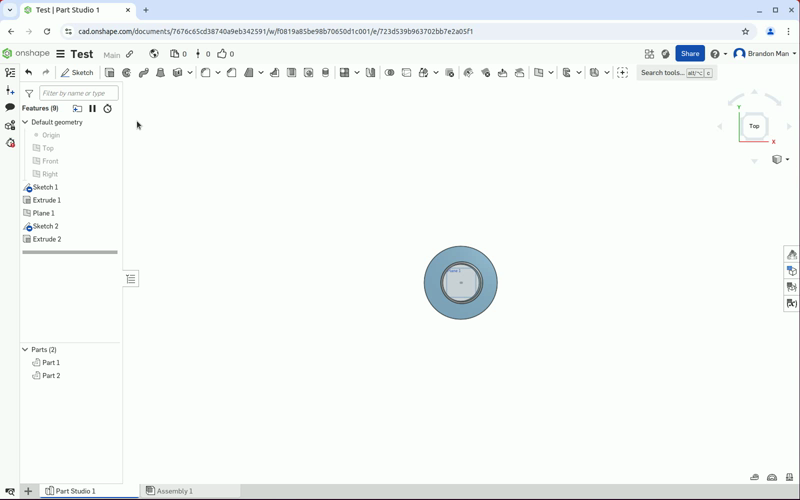
key(shift+h)
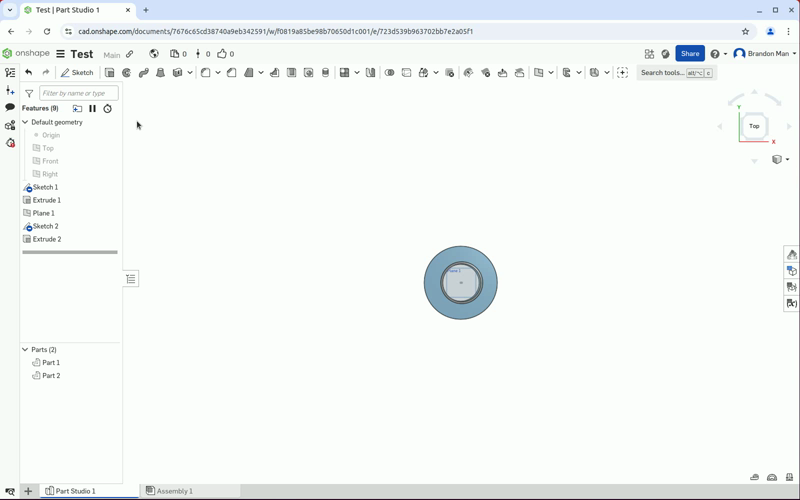
key(shift+7)
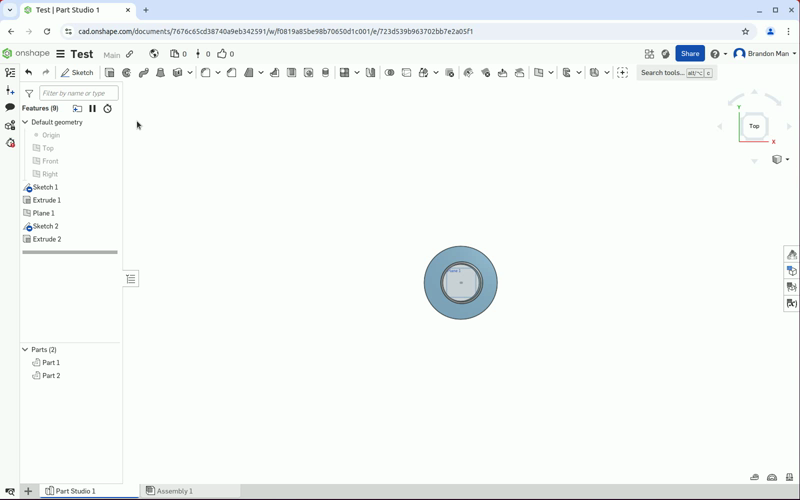
key(up, 3)
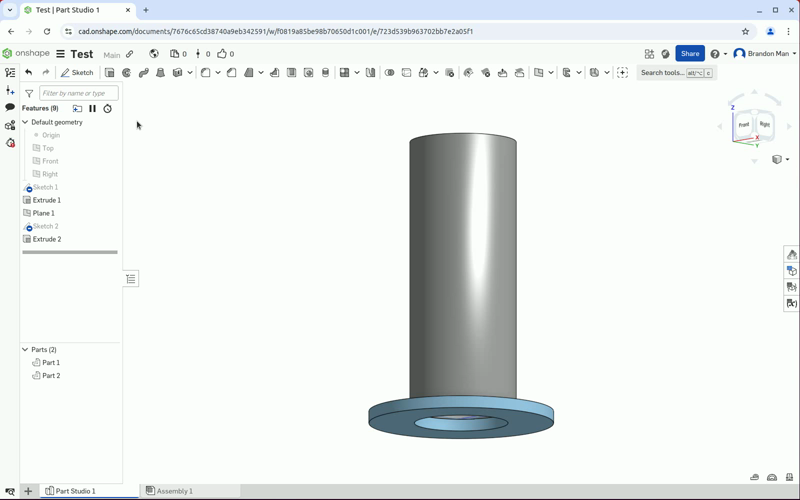
key(left, 3)
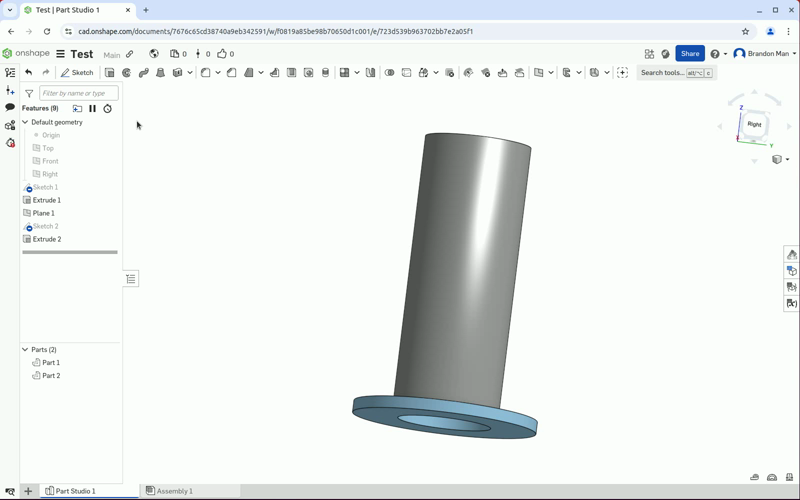
key(right, 3)
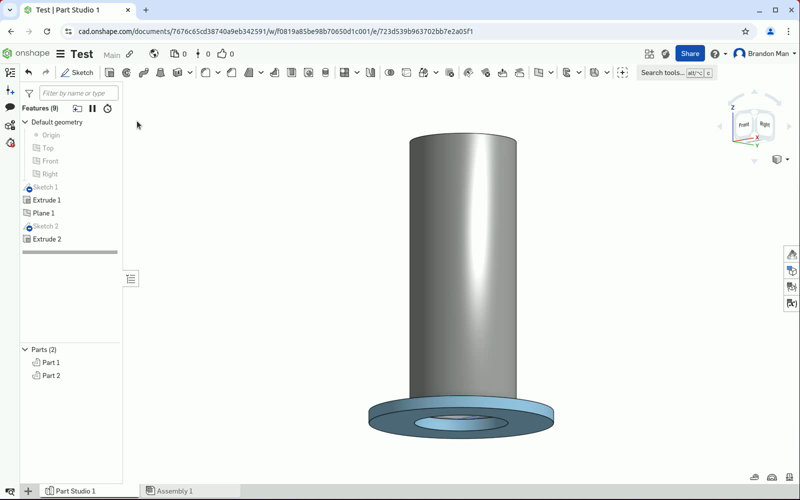
key(down, 3)
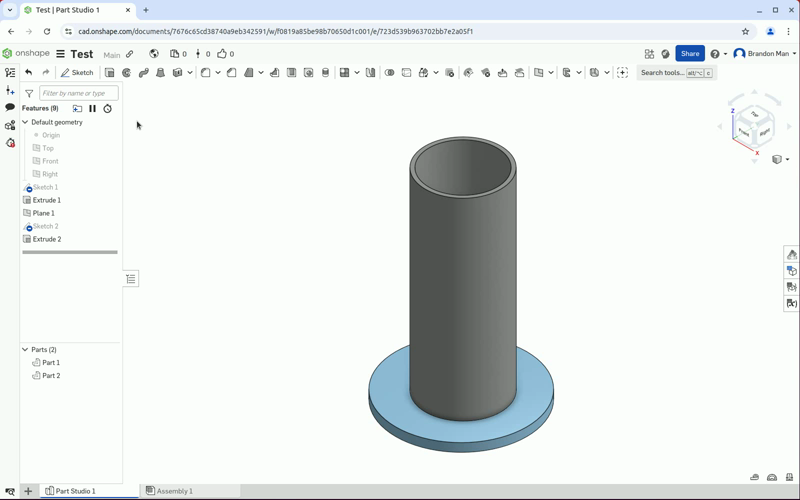
mouse_move(73, 189)
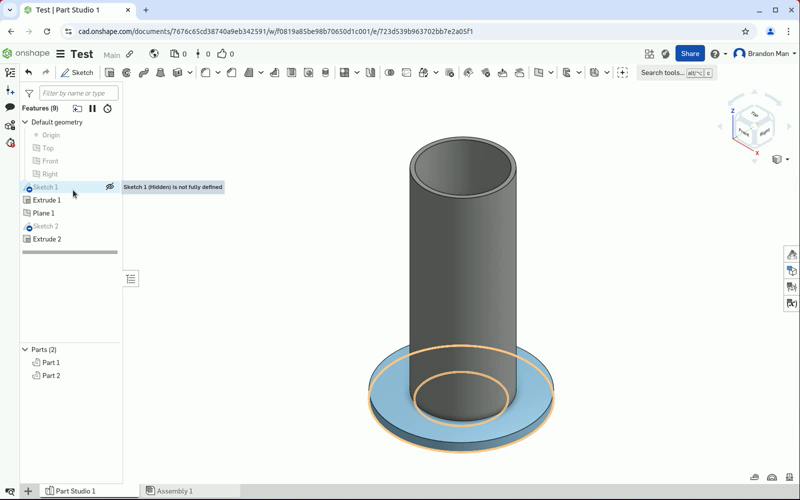
click(73, 189)